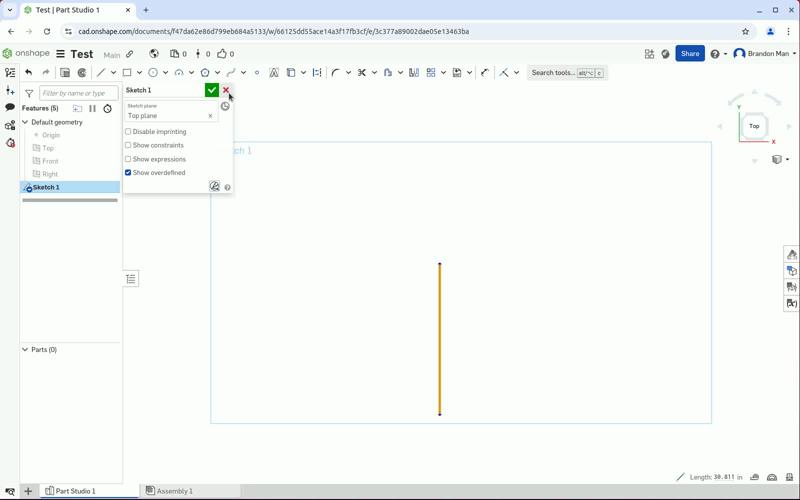
key(shift+h)
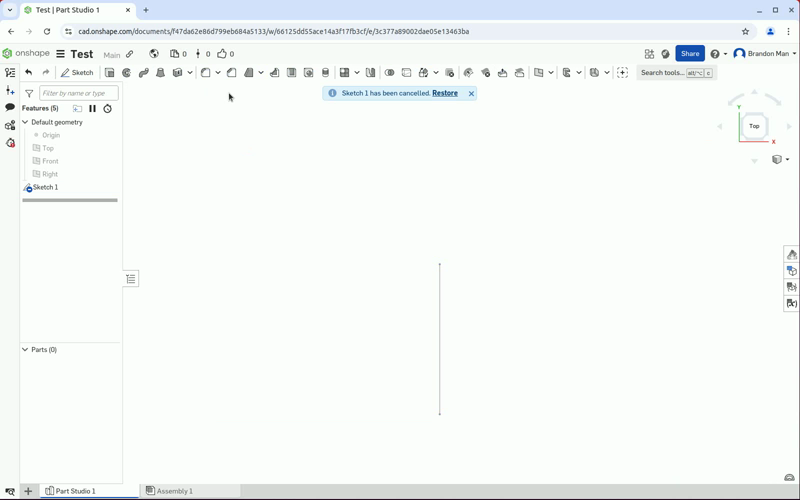
key(shift+s)
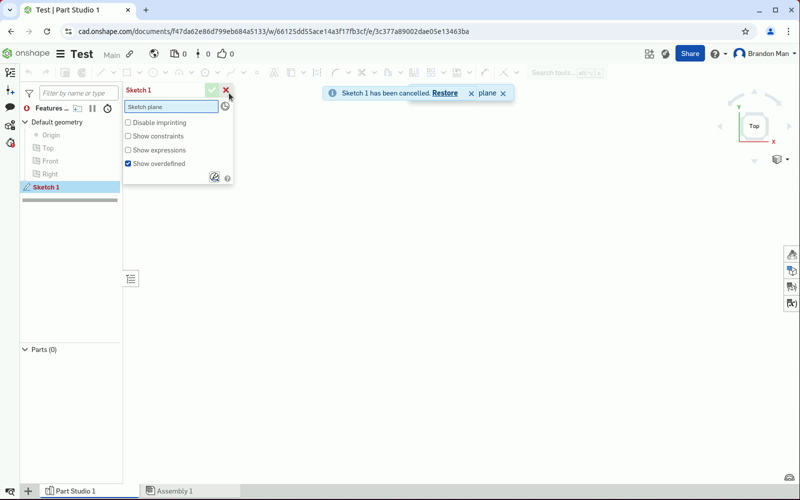
mouse_move(73, 150)
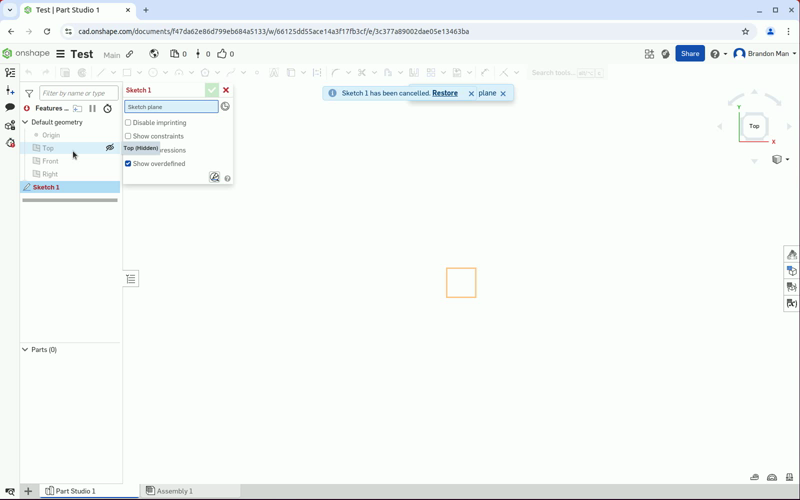
click(73, 150)
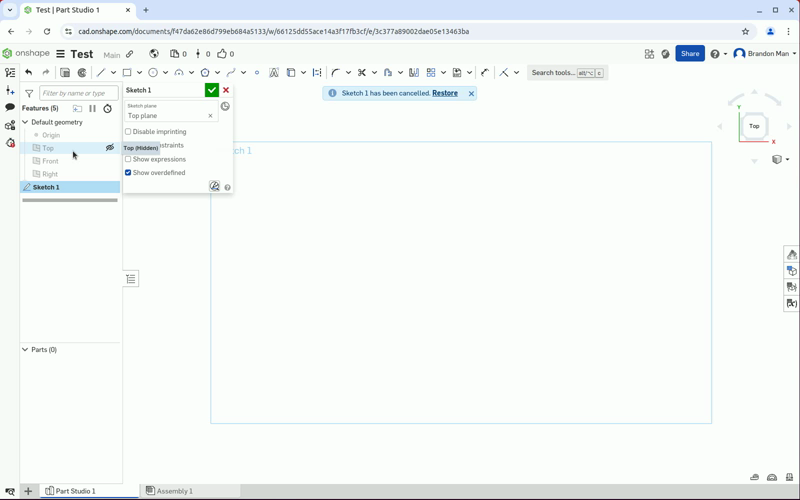
mouse_move(73, 352)
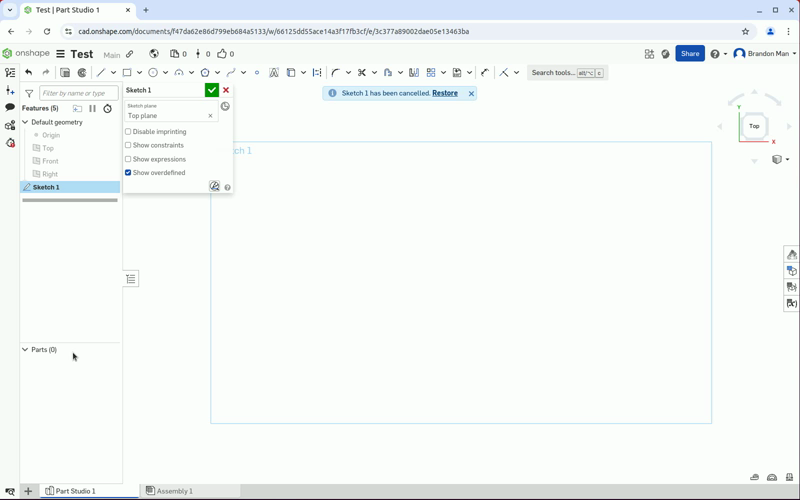
key(y)
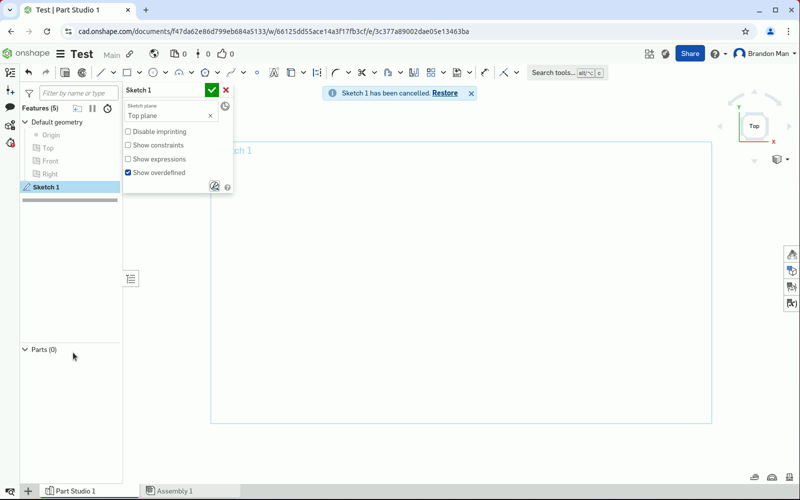
key(l)
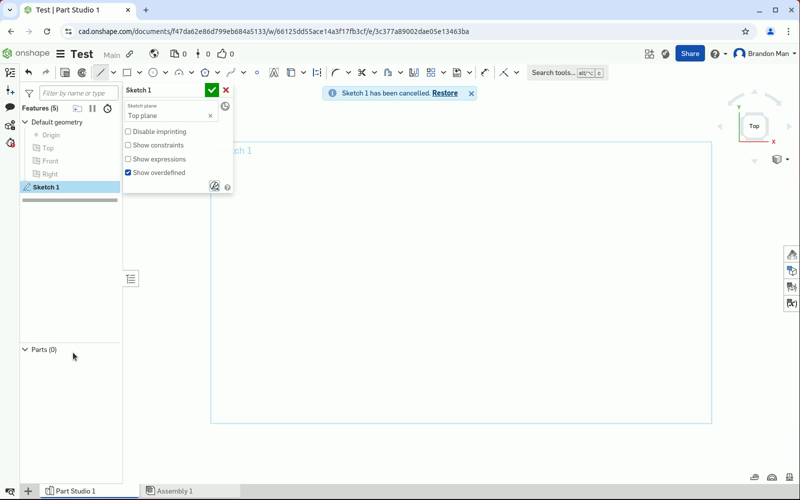
key_down(shift)
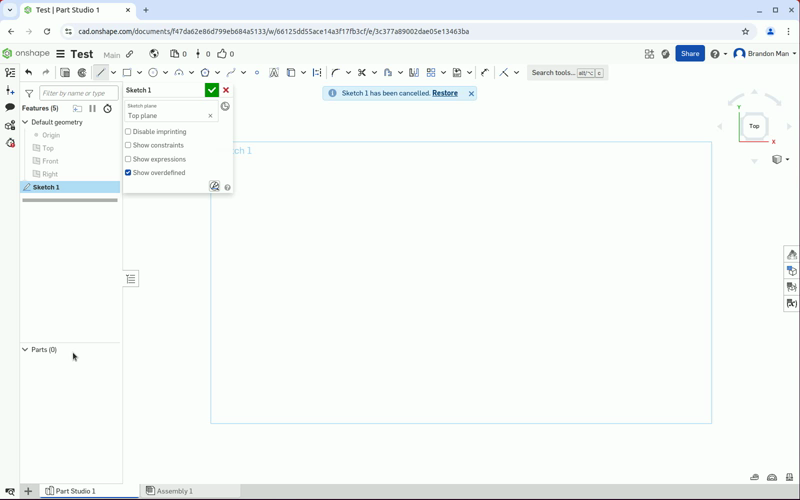
mouse_move(349, 282)
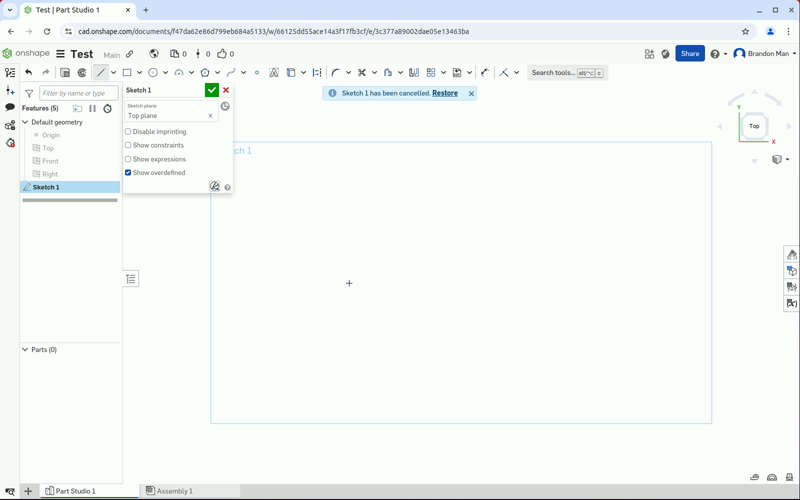
click(349, 282)
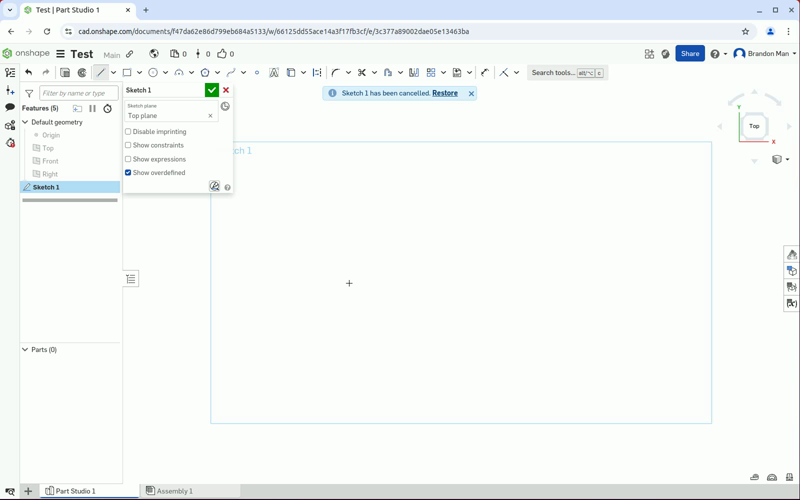
key_up(shift)
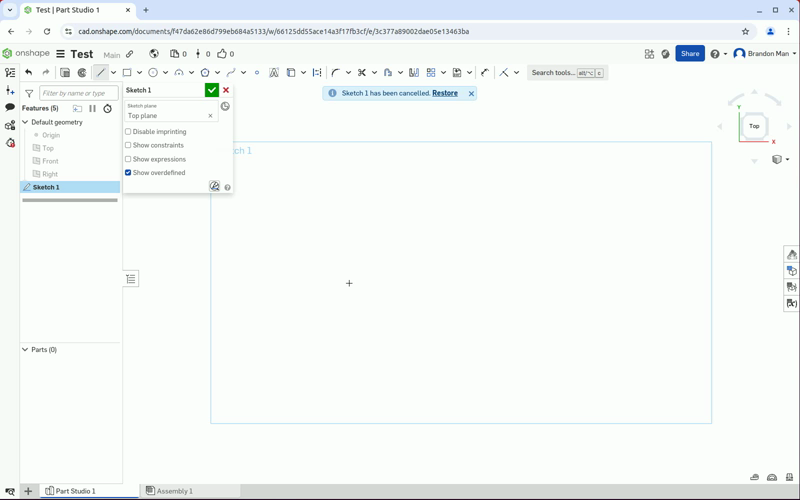
key_down(shift)
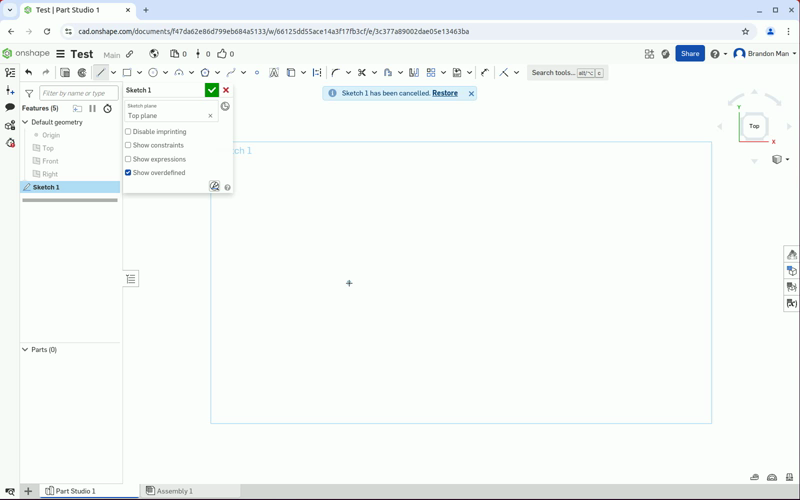
mouse_move(405, 378)
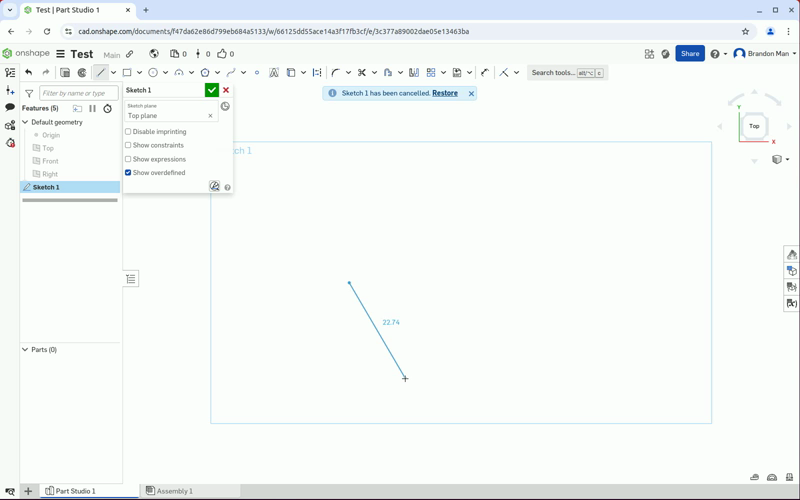
click(405, 378)
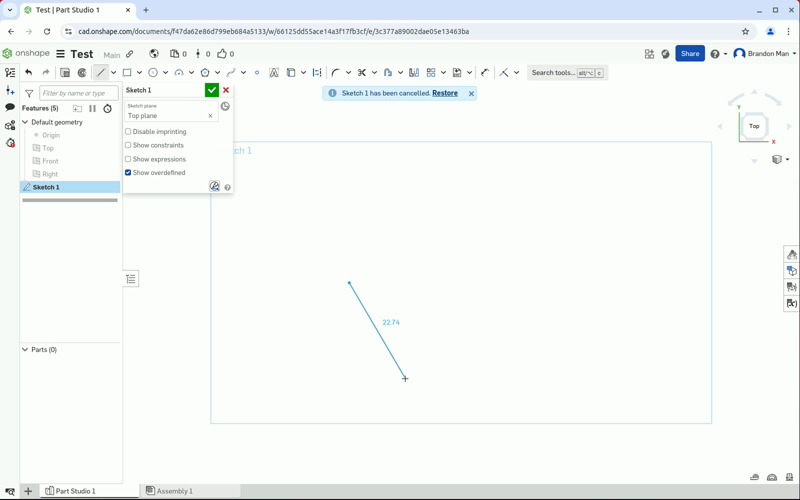
key_up(shift)
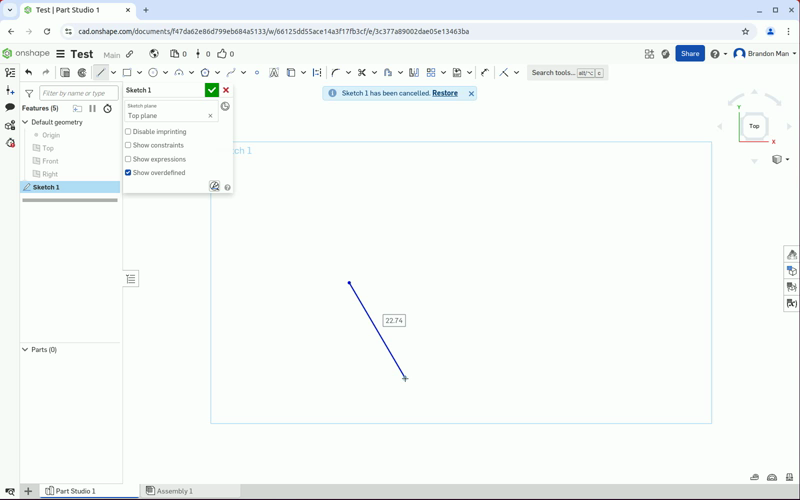
key_down(shift)
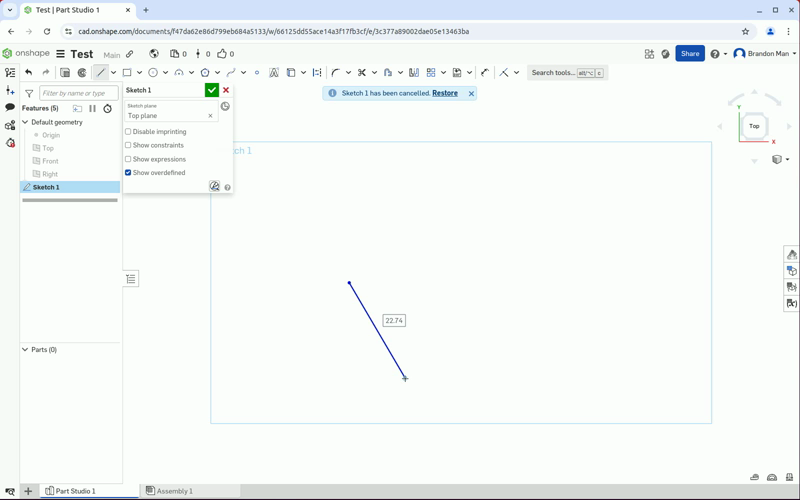
mouse_move(514, 378)
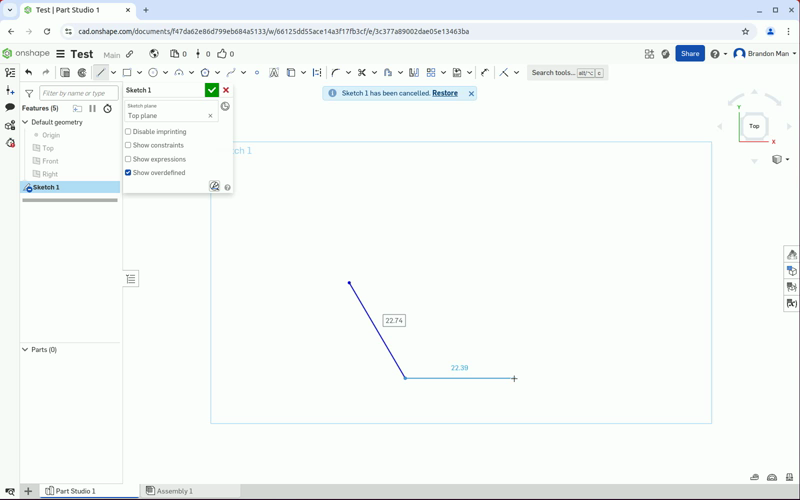
click(514, 378)
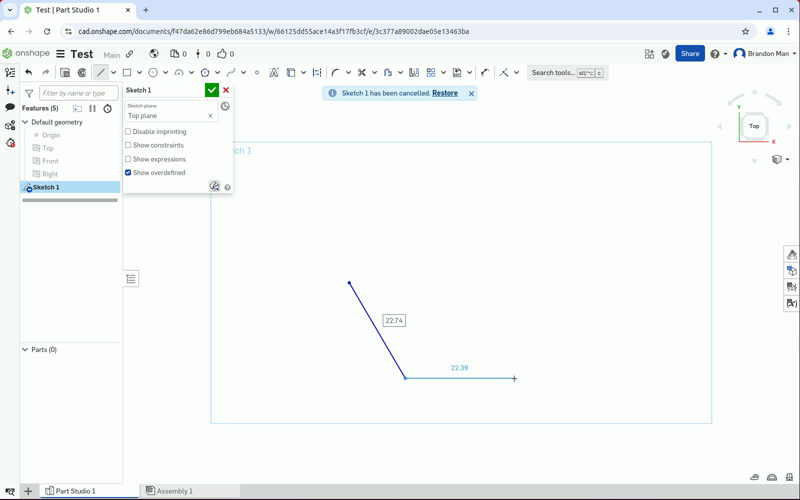
key_up(shift)
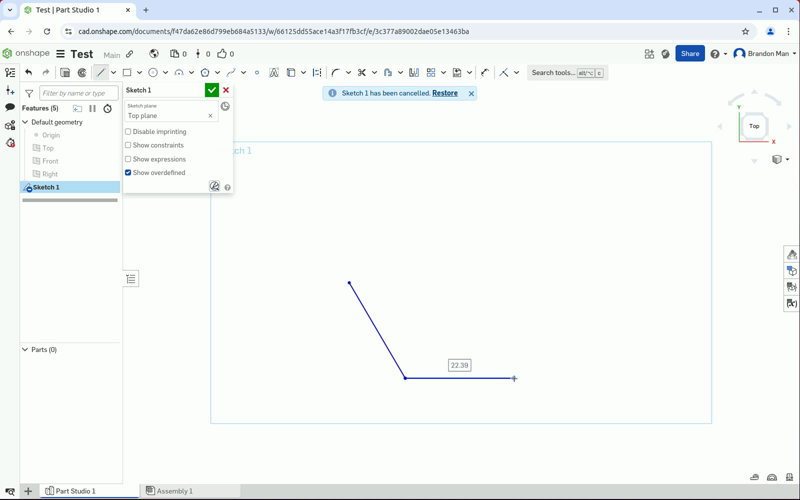
key_down(shift)
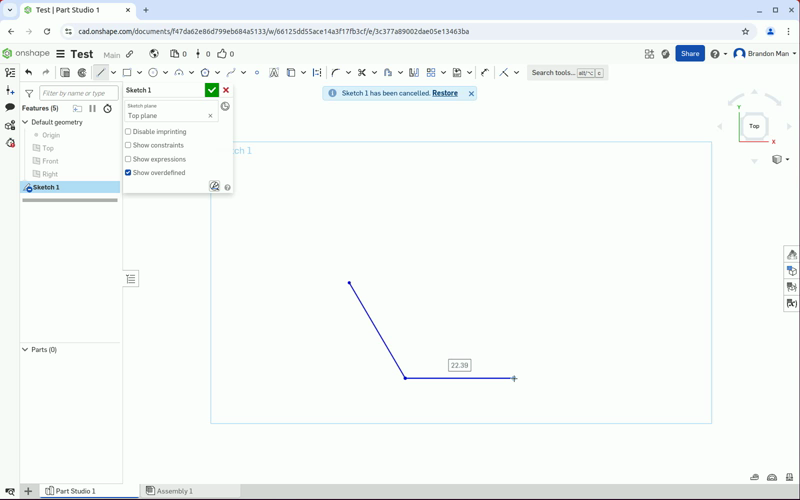
mouse_move(569, 282)
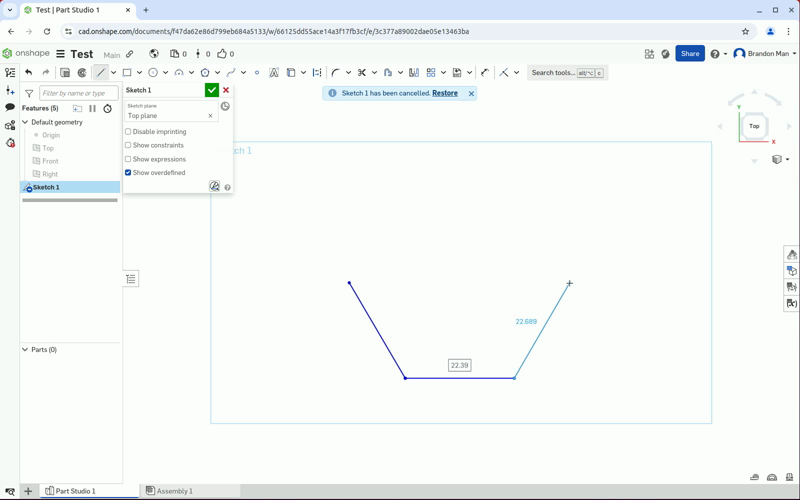
click(569, 282)
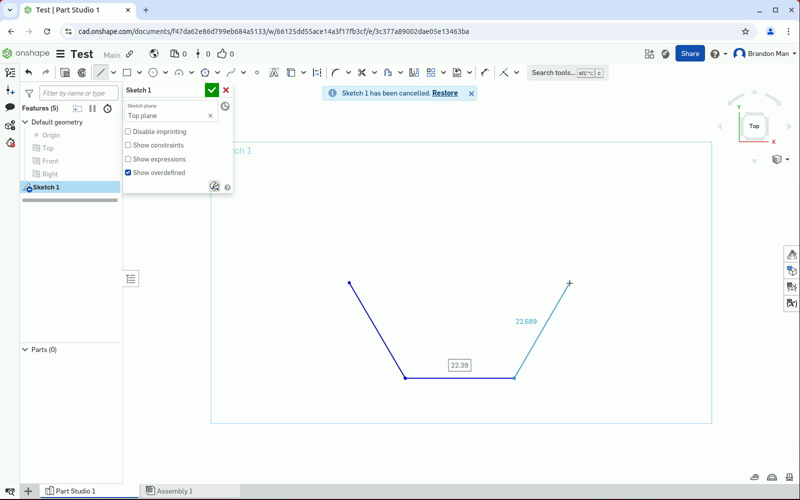
key_up(shift)
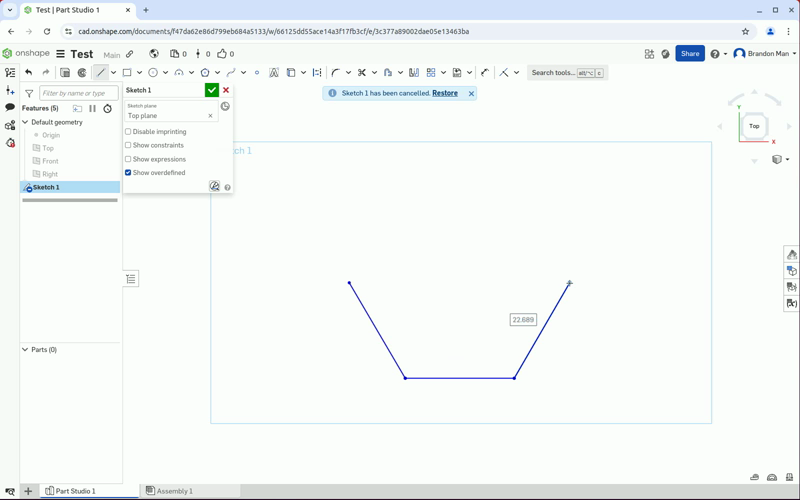
key_down(shift)
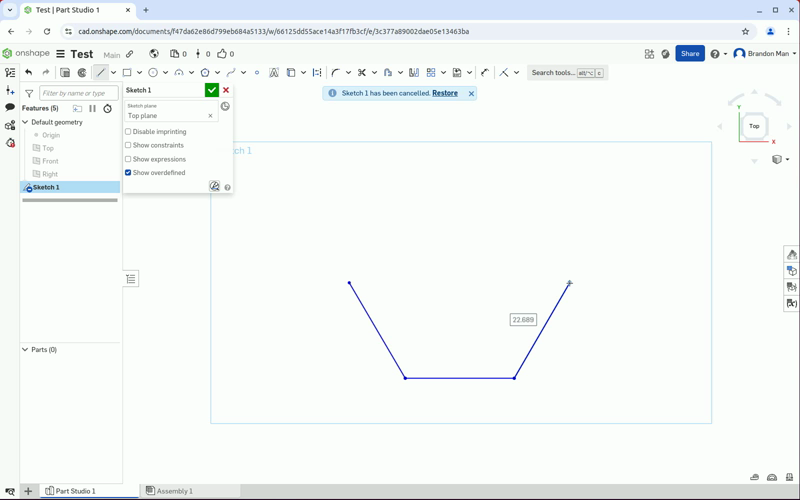
mouse_move(514, 187)
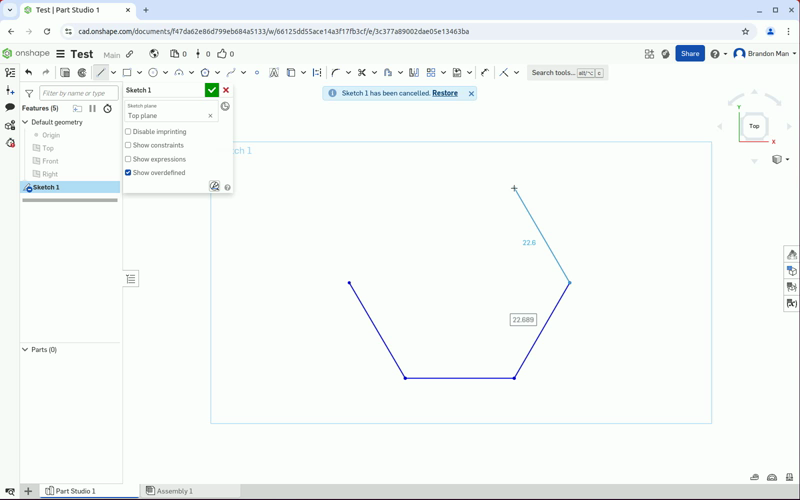
click(514, 187)
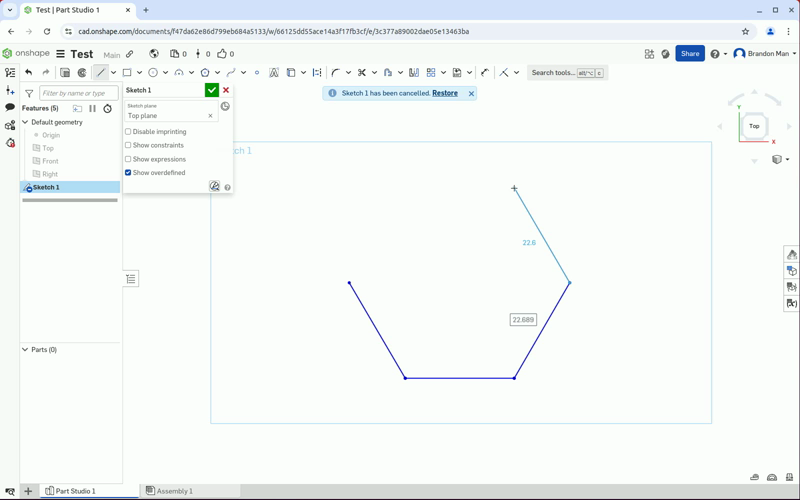
key_up(shift)
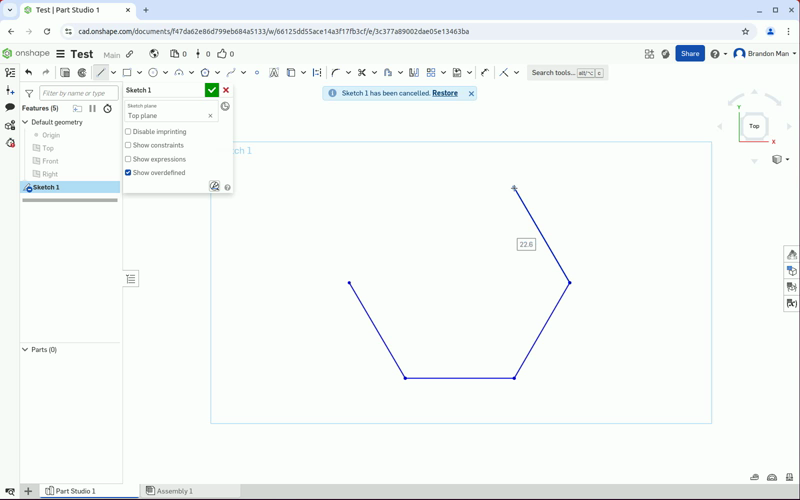
key_down(shift)
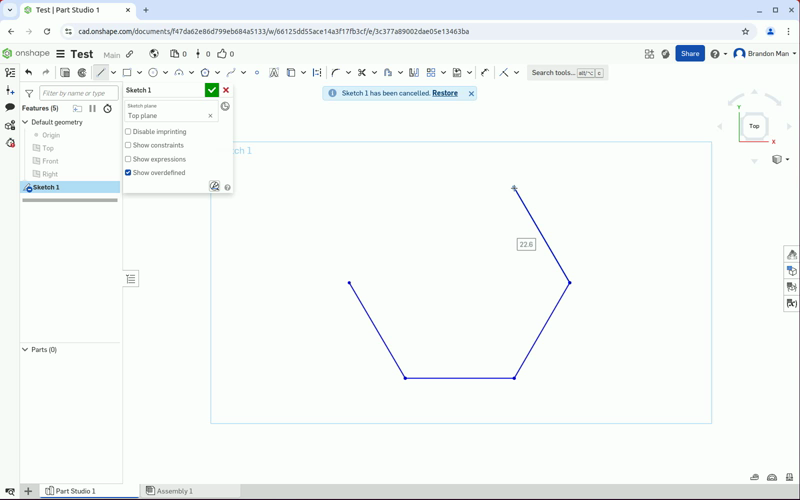
mouse_move(405, 187)
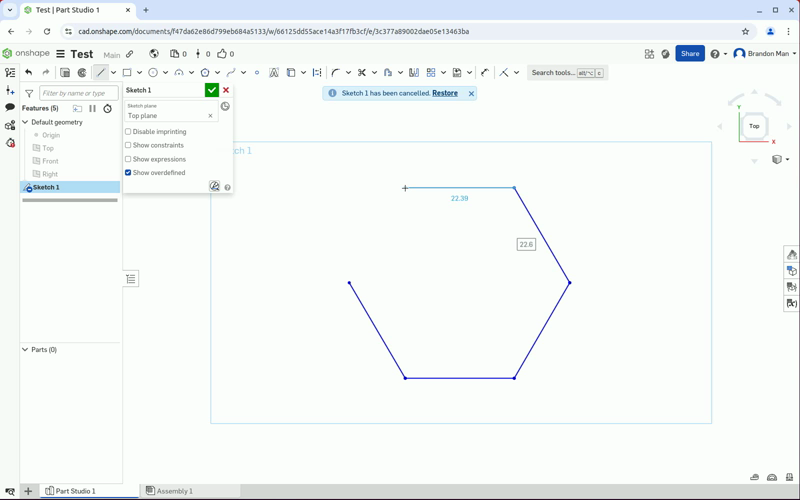
click(405, 187)
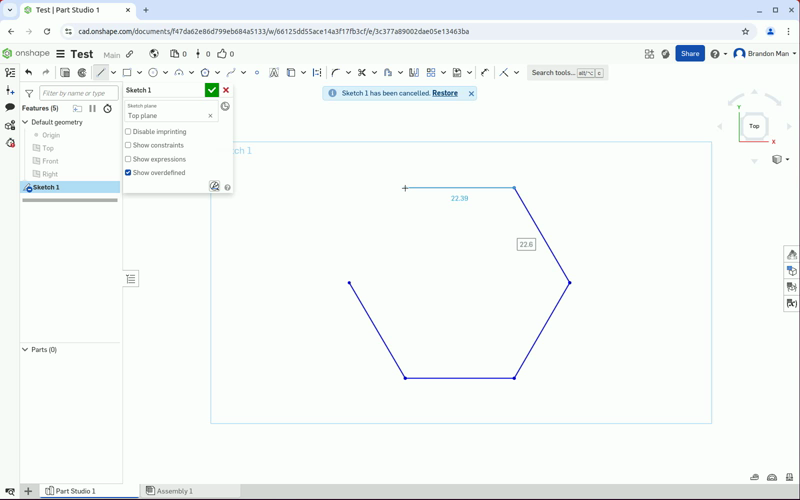
key_up(shift)
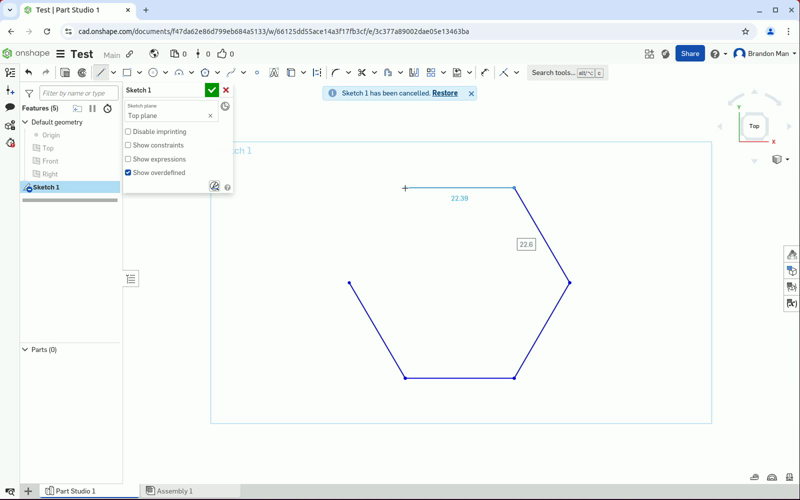
key_down(shift)
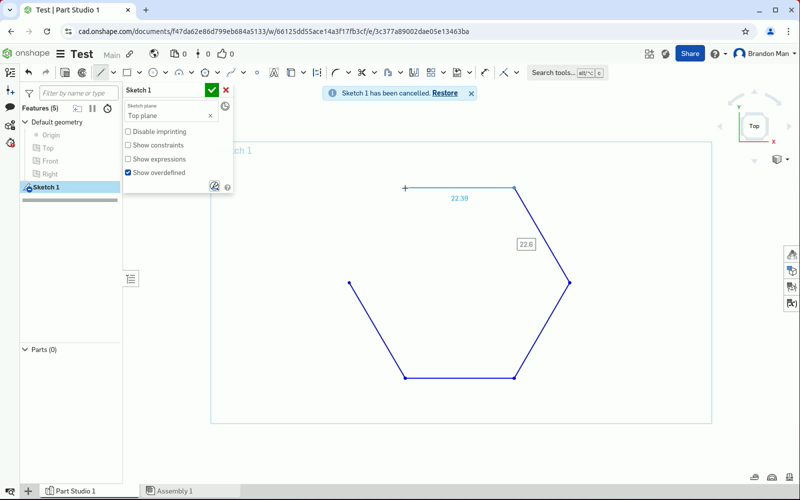
mouse_move(349, 282)
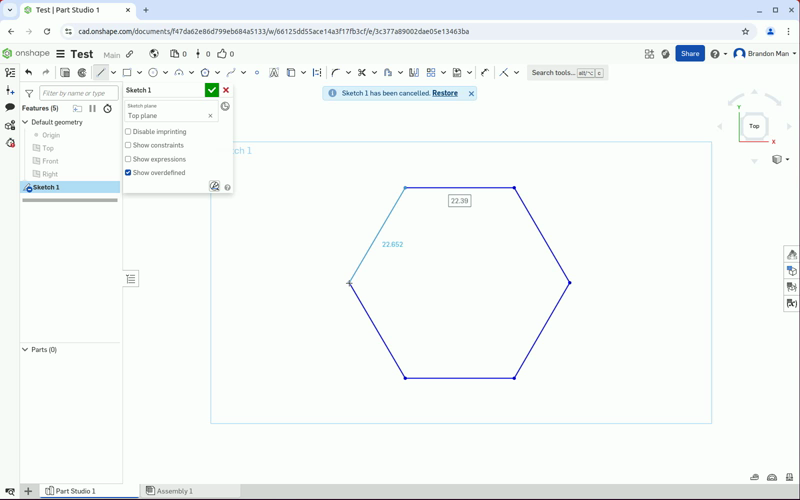
key_up(shift)
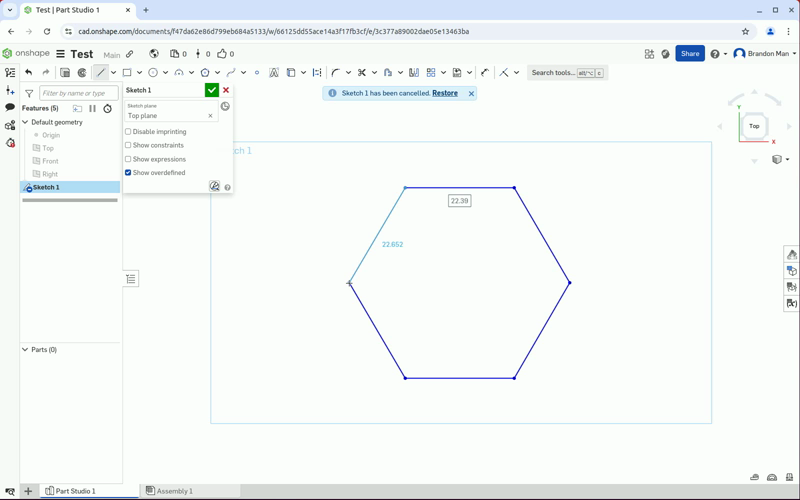
click(349, 282)
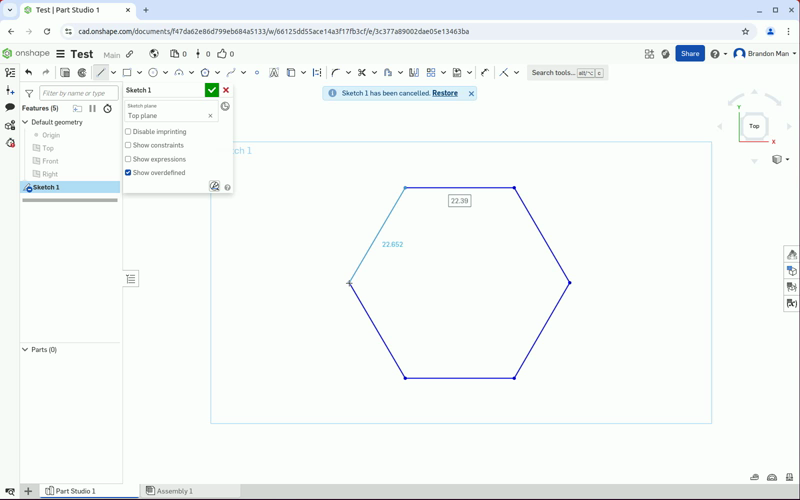
key(esc)
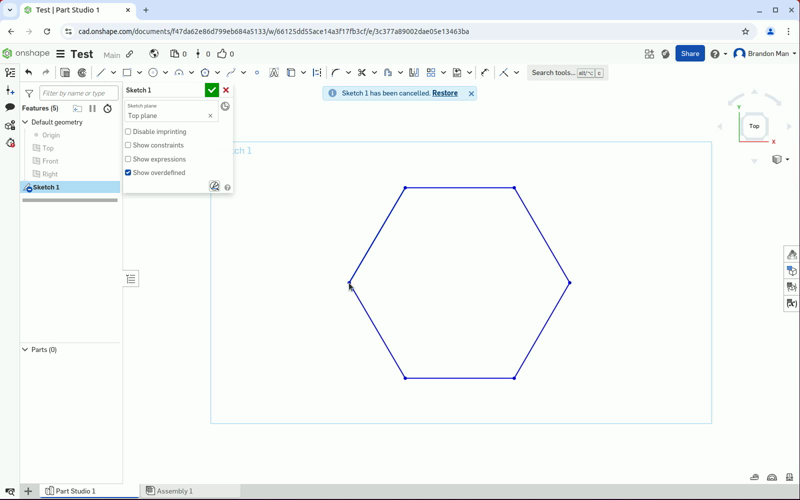
mouse_move(533, 284)
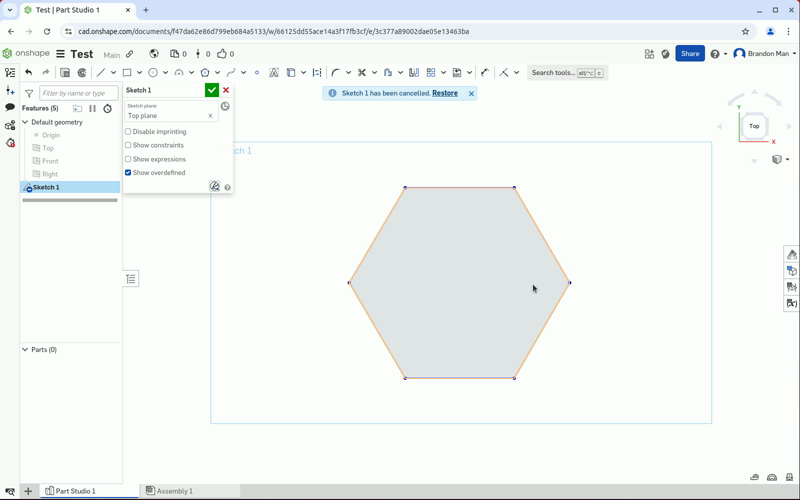
click(533, 284)
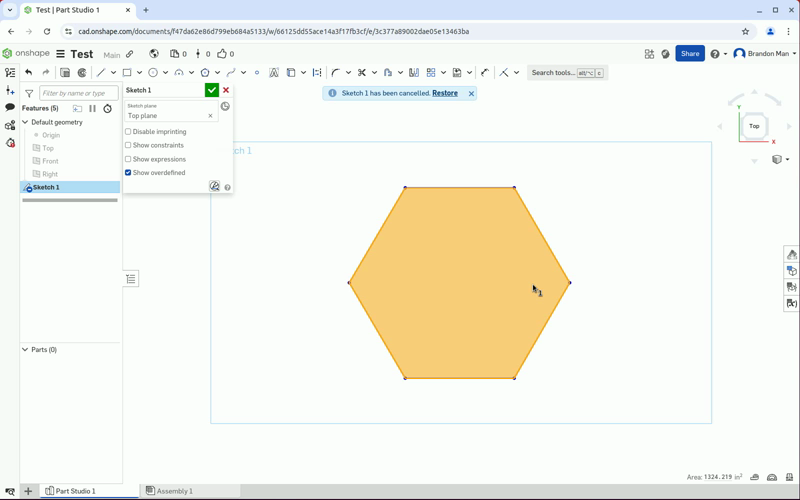
mouse_move(73, 352)
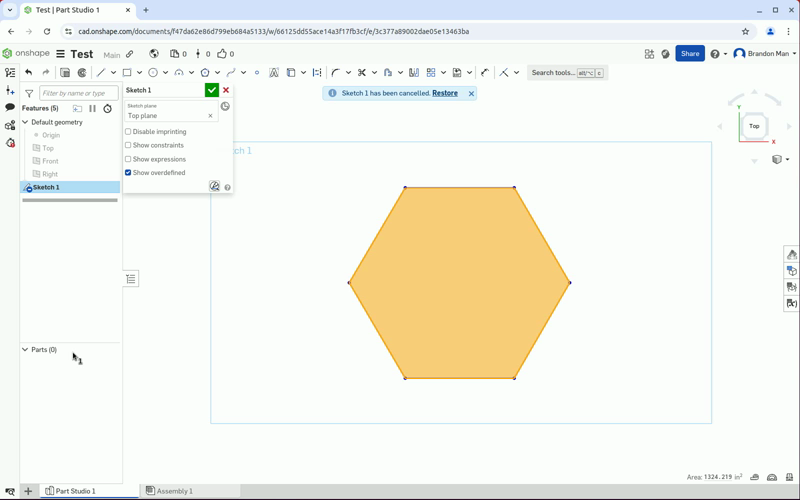
key(shift+y)
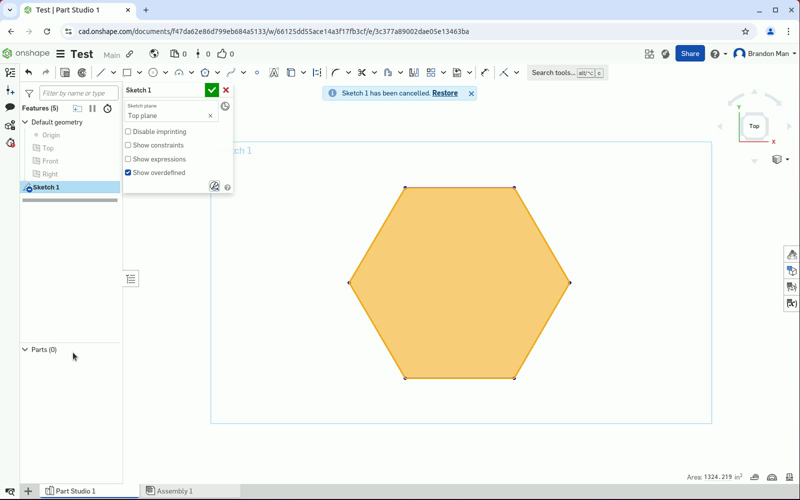
key(shift+e)
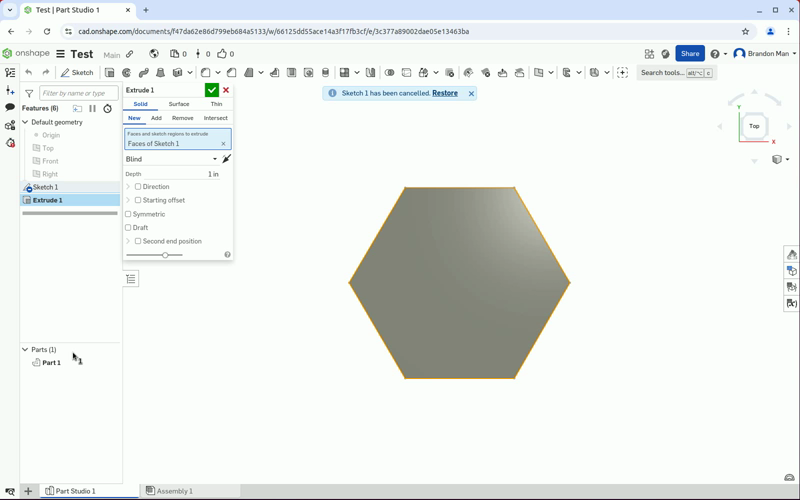
mouse_move(143, 106)
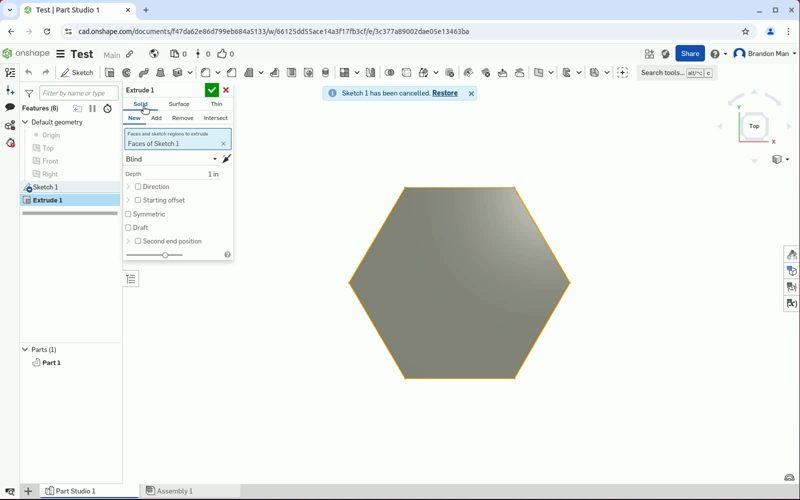
click(143, 106)
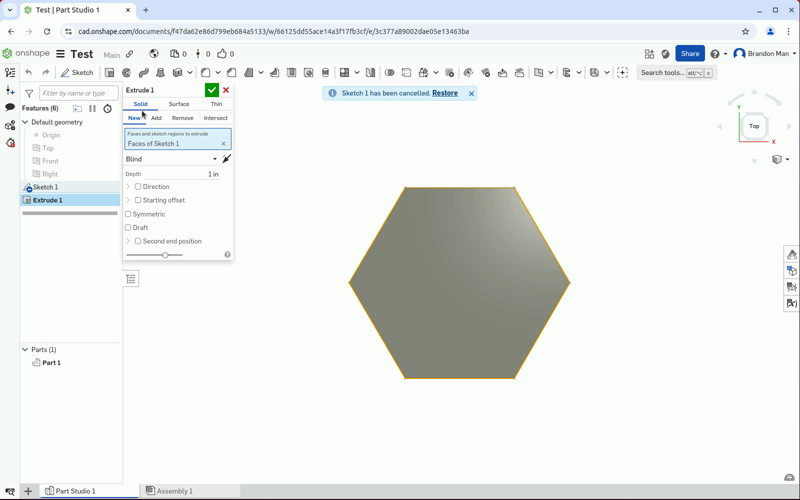
mouse_move(137, 120)
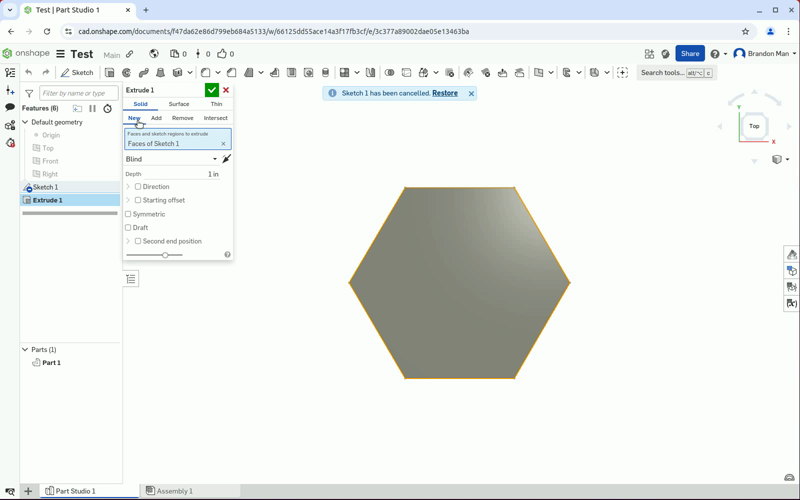
click(137, 120)
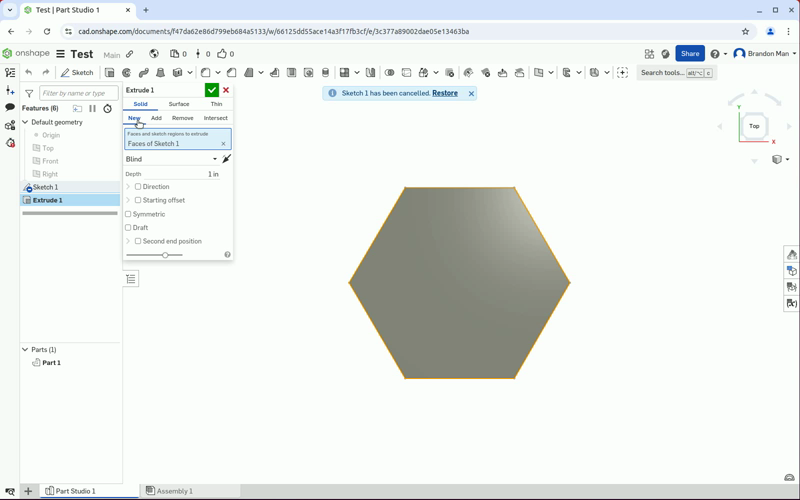
key(tab, 4)
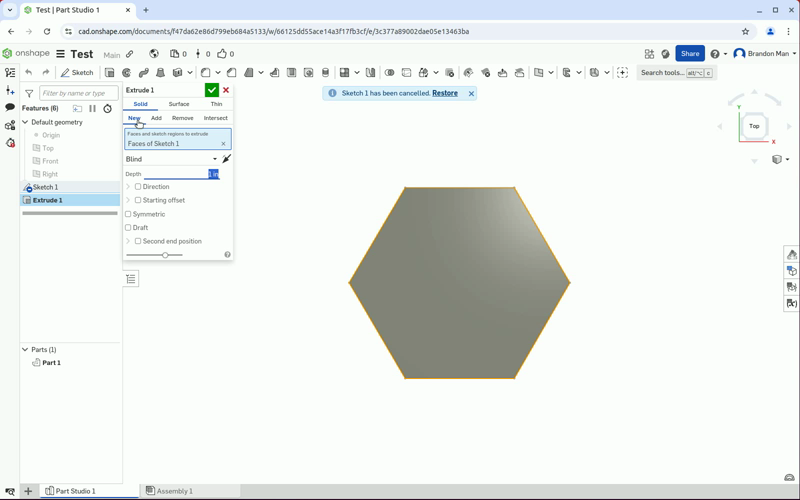
text(15.405)
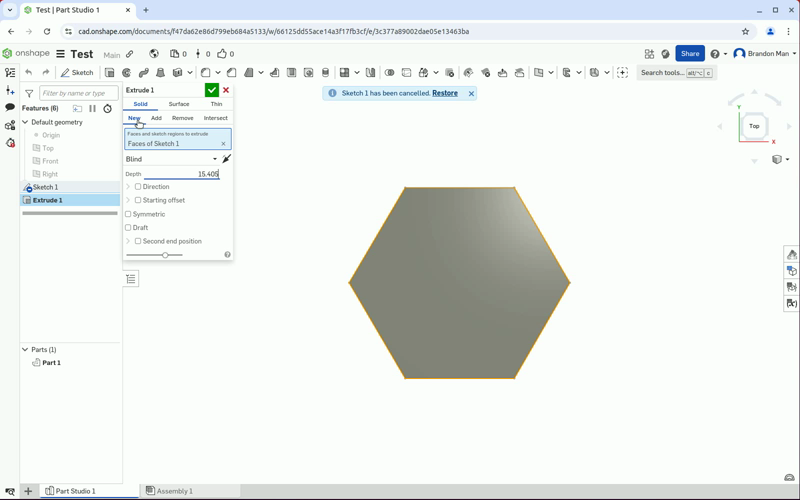
key(enter)
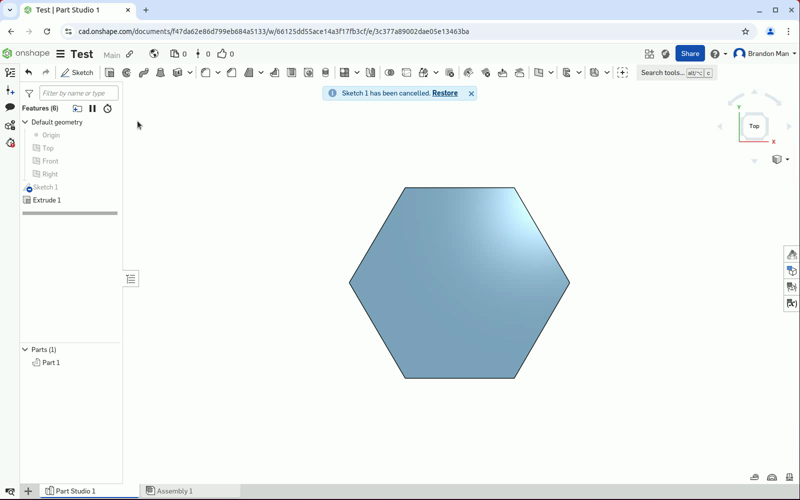
key(shift+h)
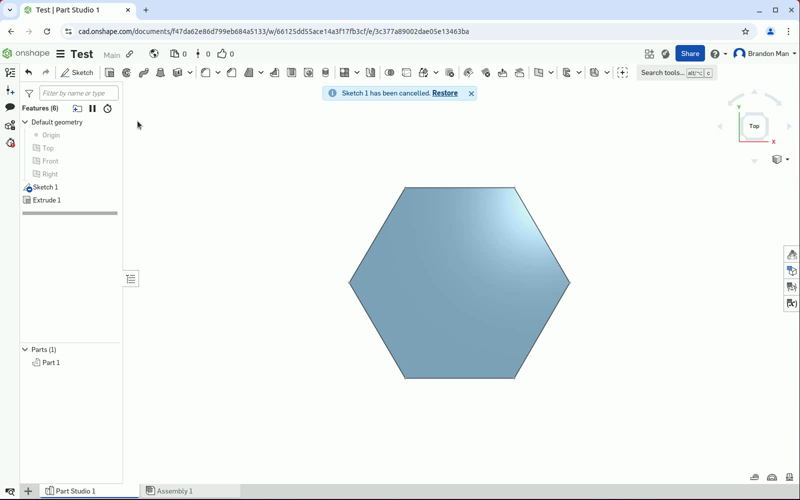
key(shift+h)
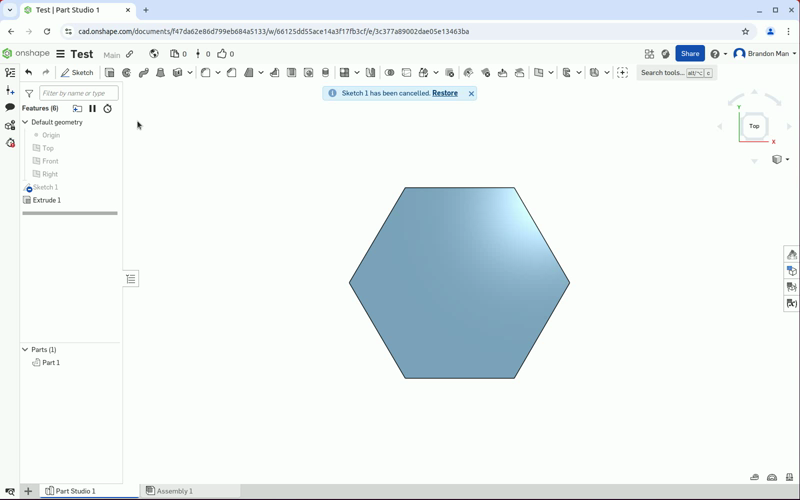
mouse_move(73, 189)
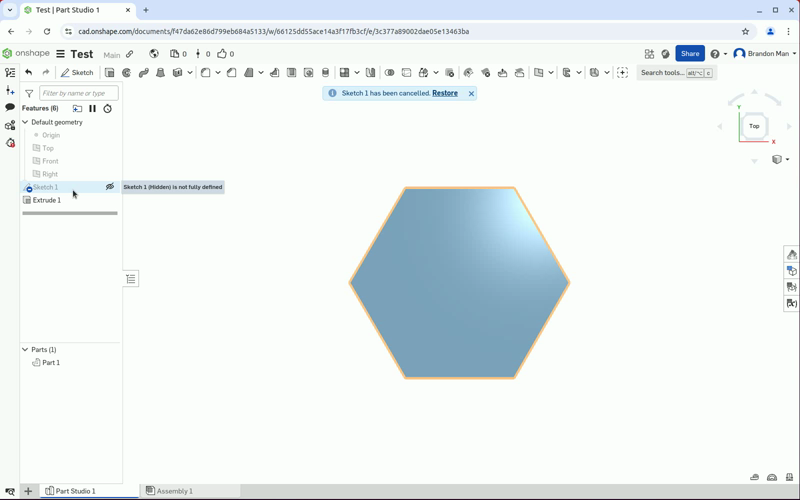
click(73, 189)
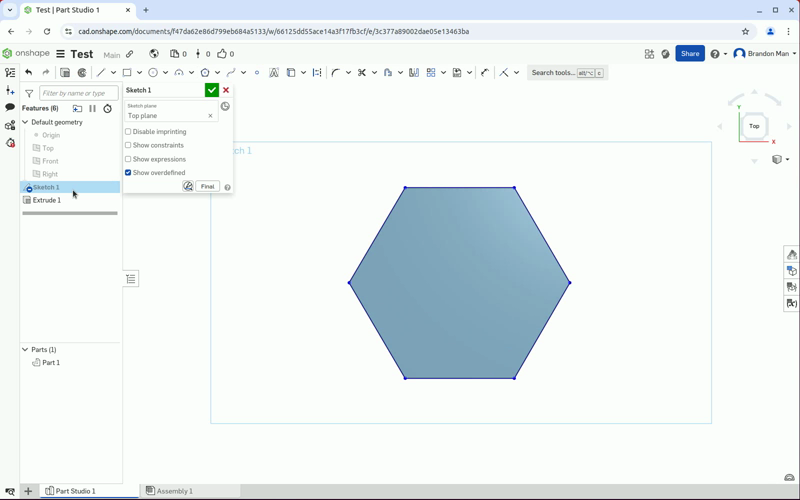
mouse_move(229, 92)
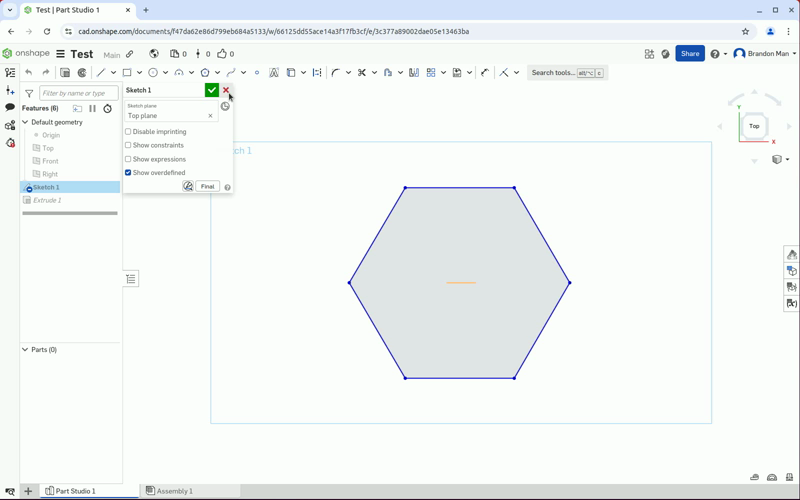
click(229, 92)
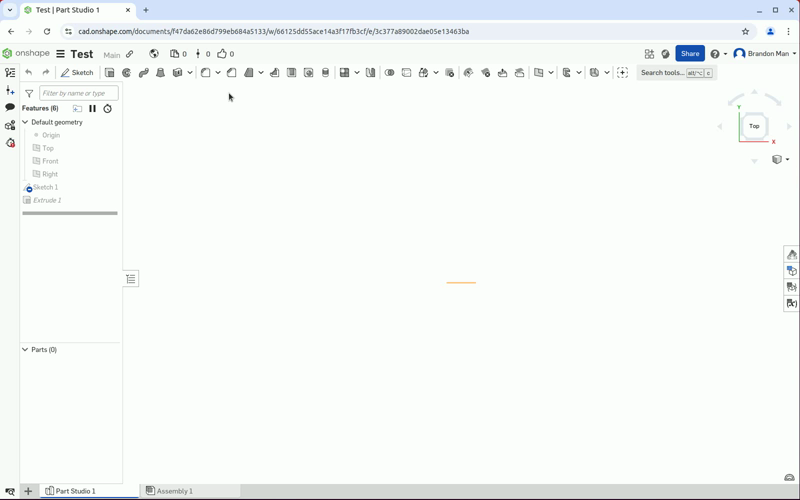
mouse_move(541, 75)
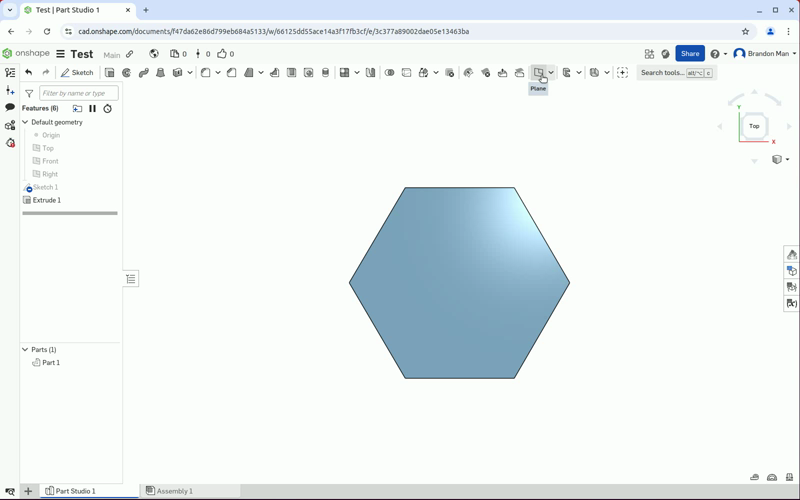
click(541, 75)
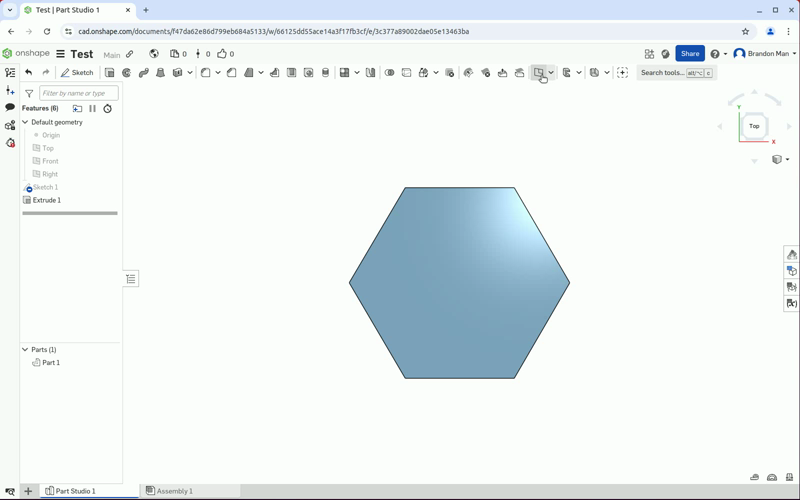
mouse_move(73, 150)
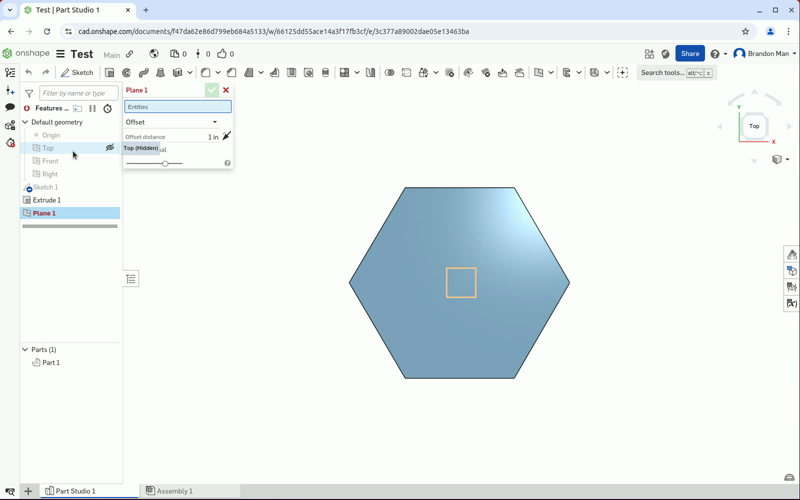
click(73, 150)
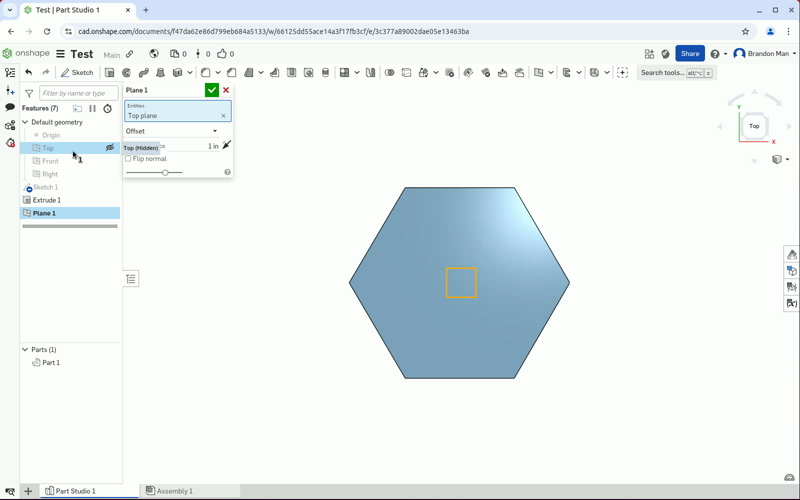
key(tab, 2)
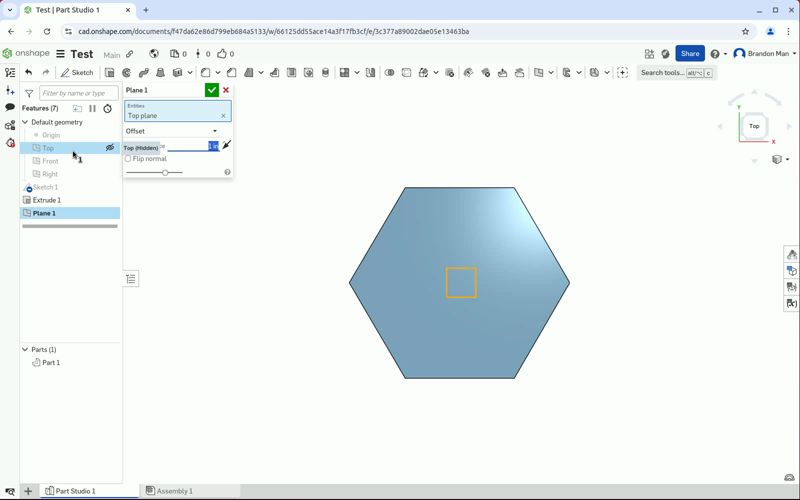
text(15.405)
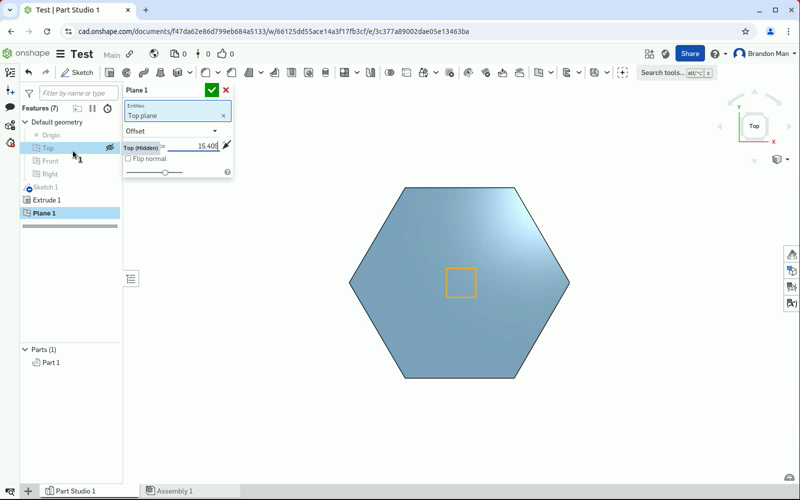
key(enter, 2)
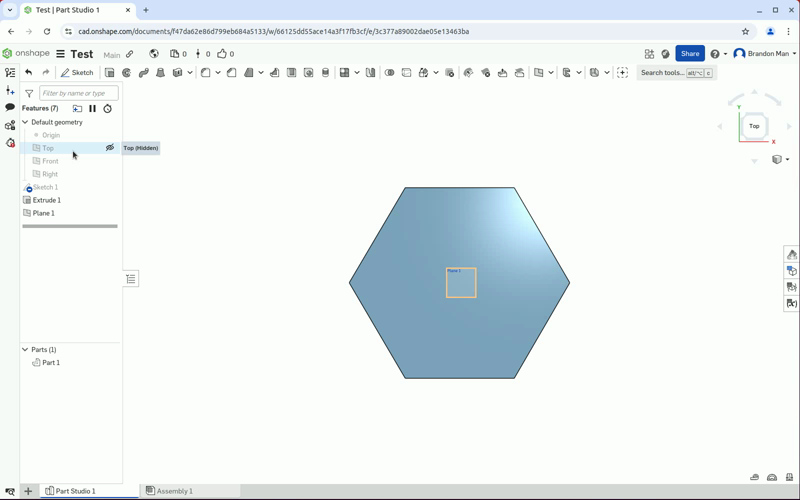
key(shift+s)
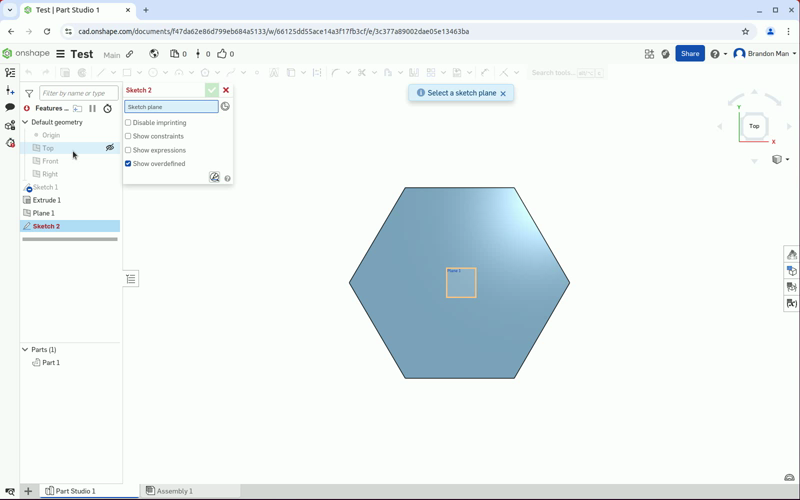
mouse_move(73, 215)
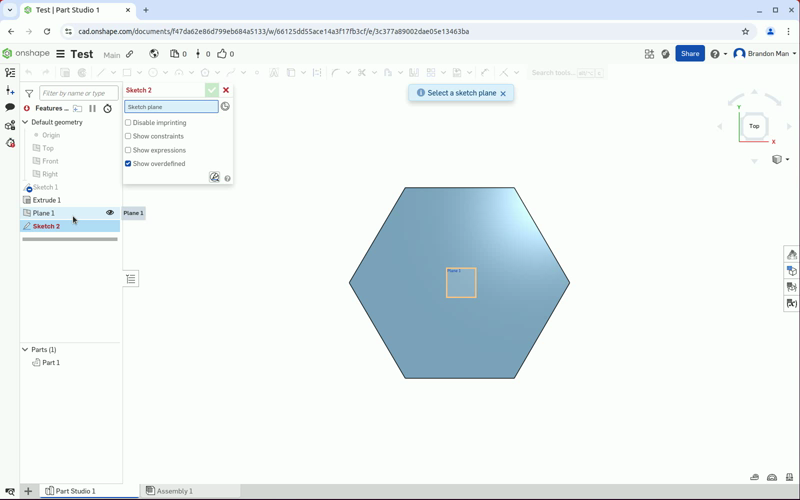
click(73, 215)
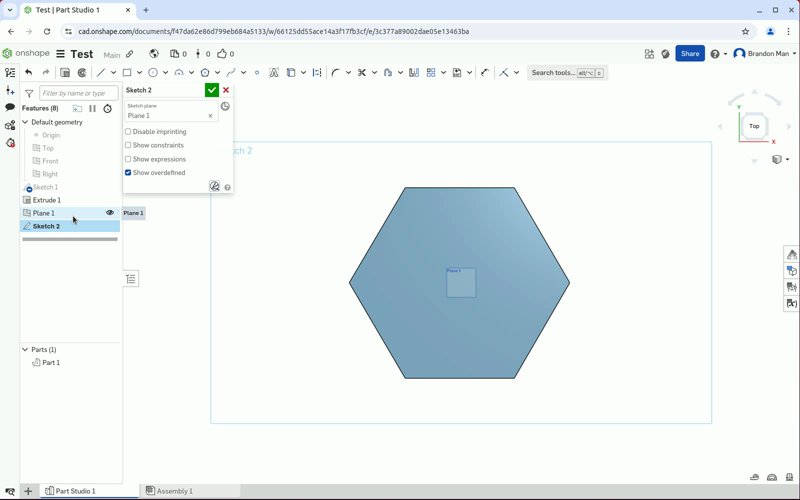
mouse_move(73, 352)
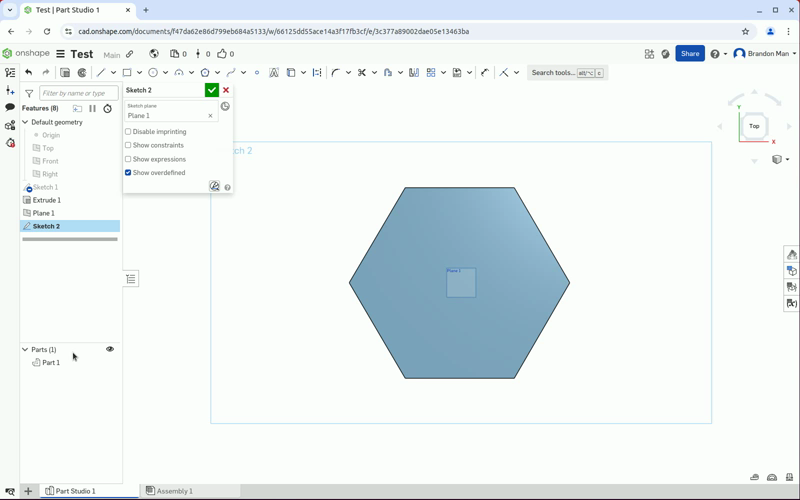
key(y)
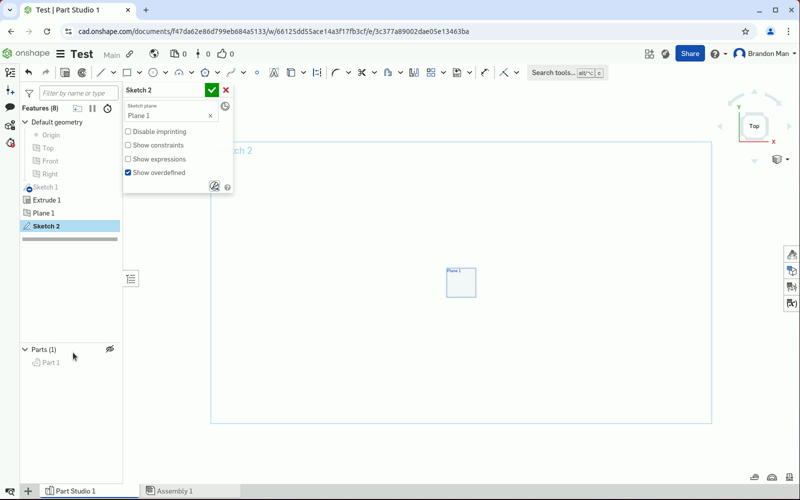
key(c)
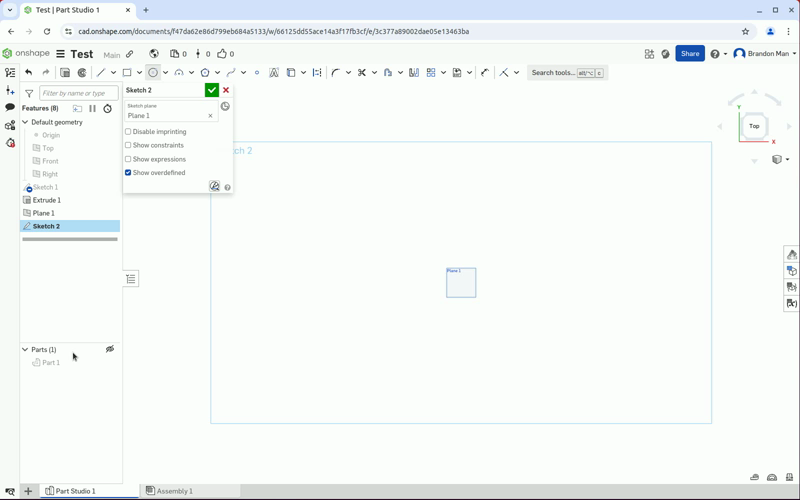
key_down(shift)
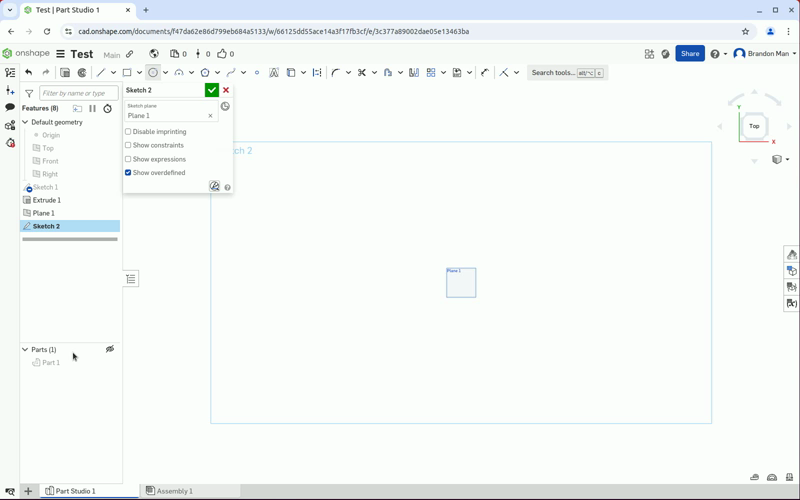
mouse_move(461, 282)
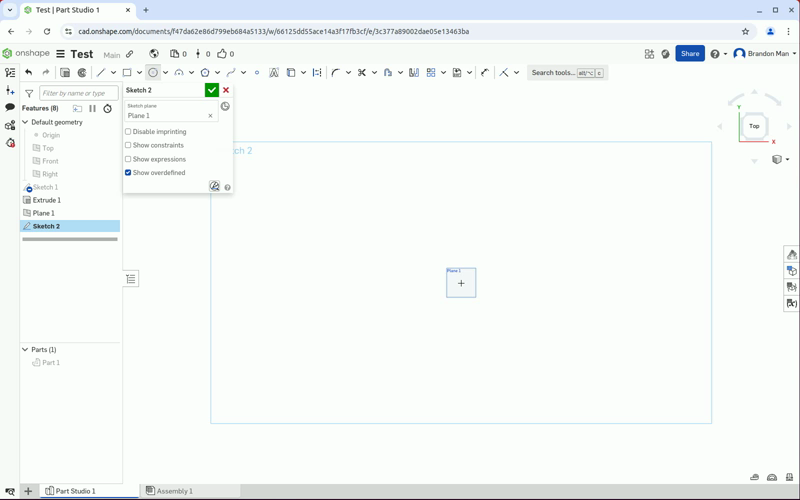
click(461, 282)
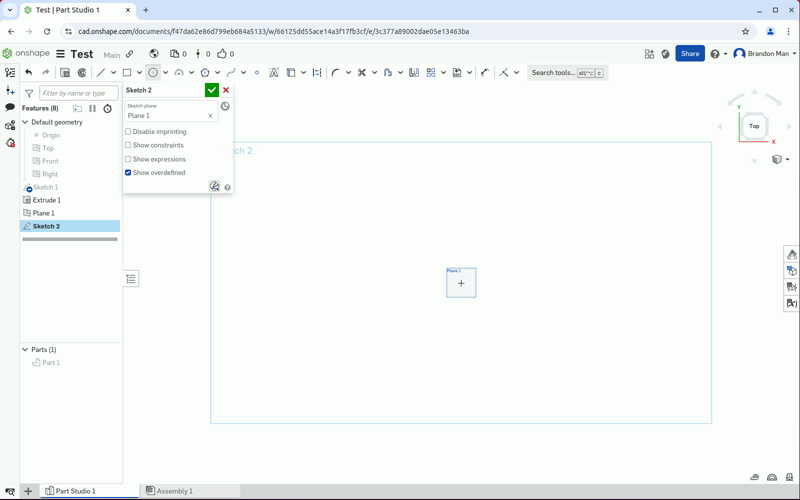
key_up(shift)
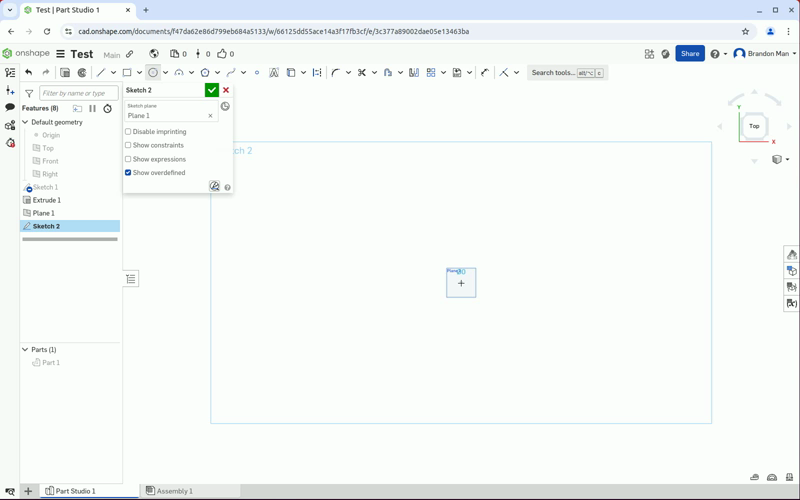
mouse_move(552, 282)
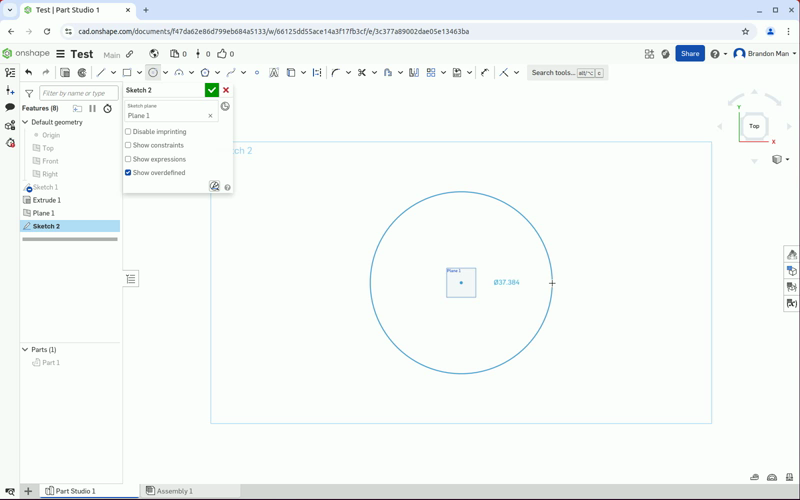
click(552, 282)
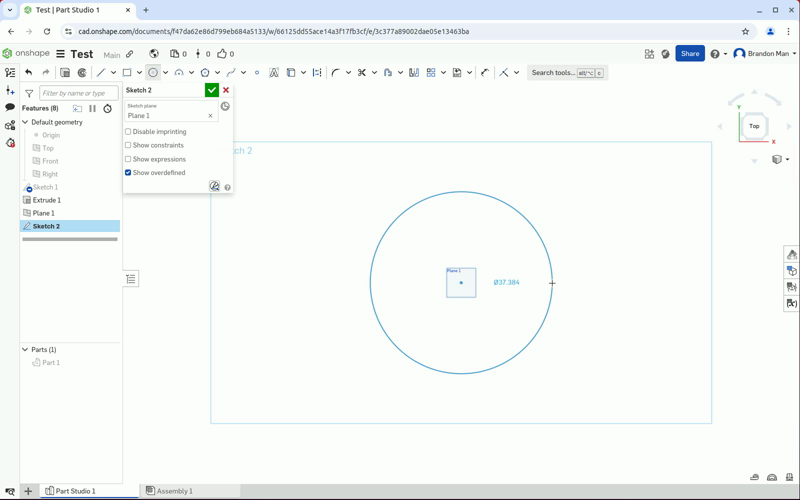
key(esc)
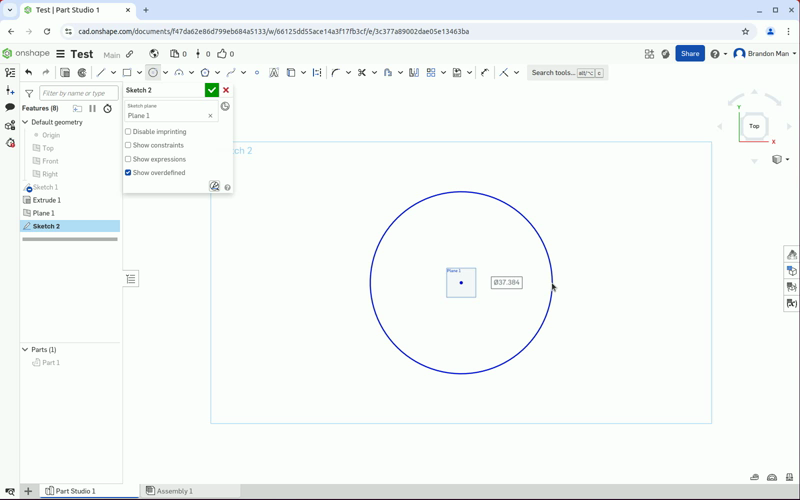
mouse_move(512, 256)
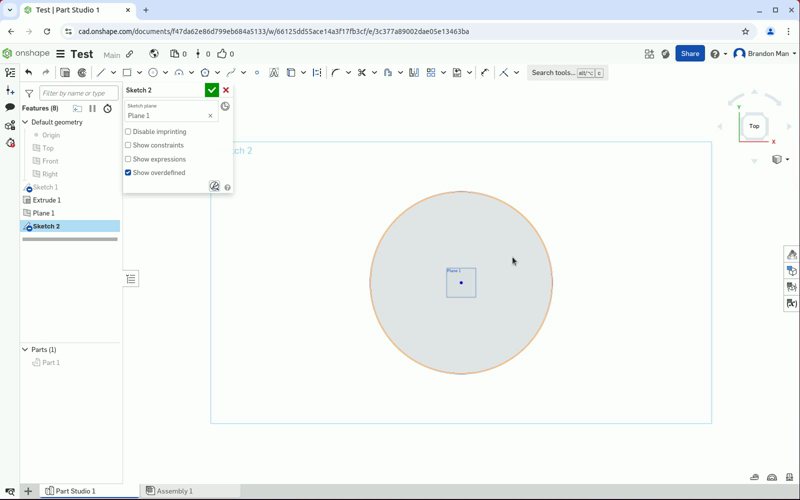
click(512, 256)
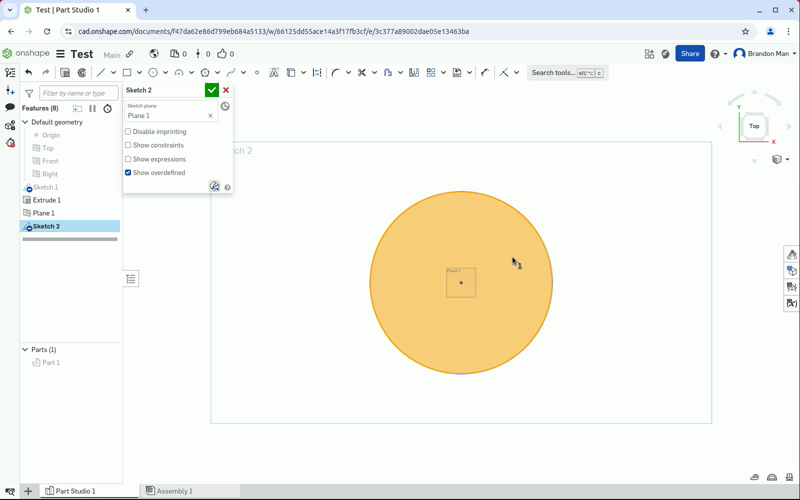
mouse_move(73, 352)
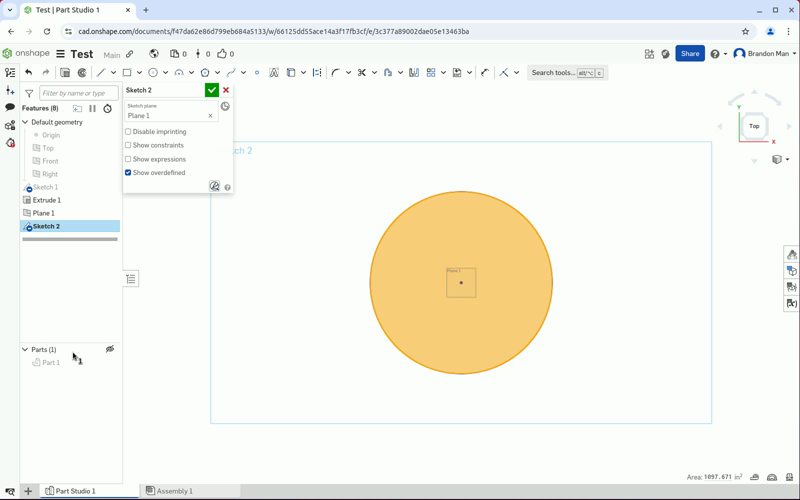
key(shift+y)
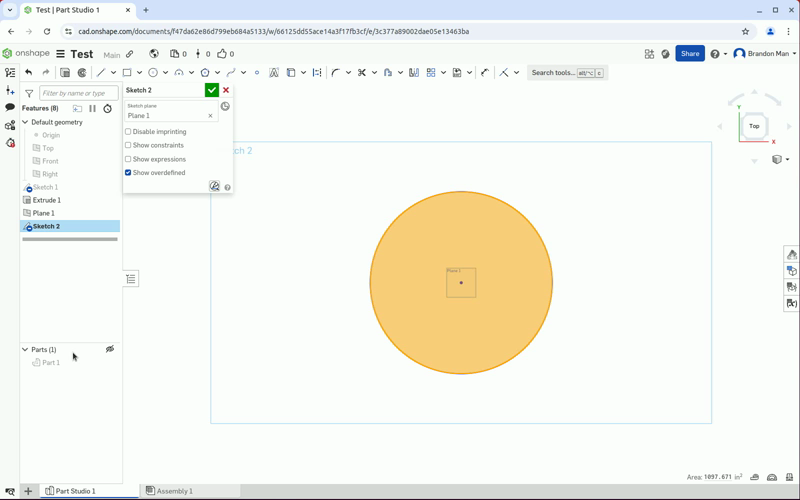
key(shift+e)
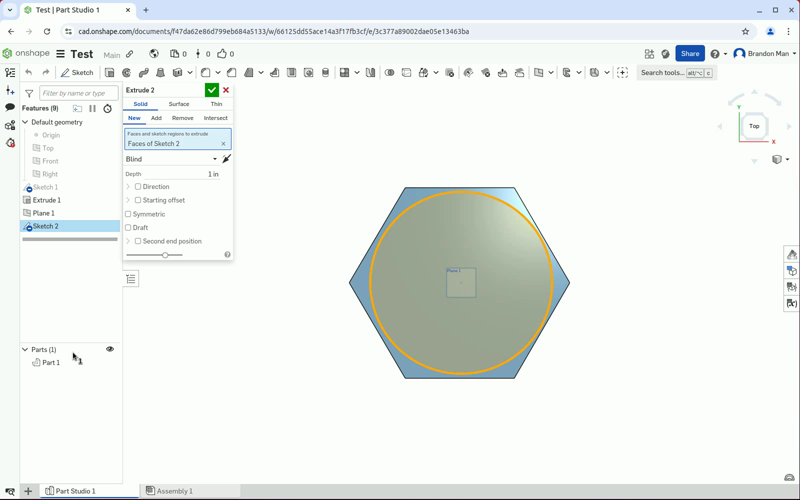
mouse_move(143, 106)
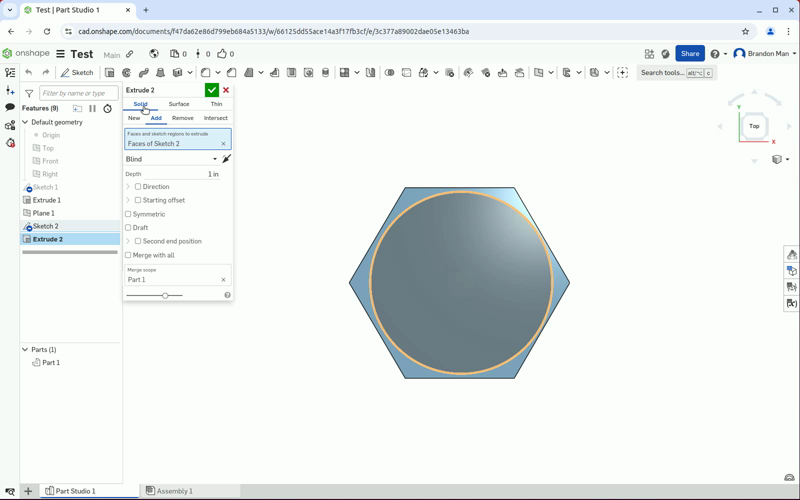
click(143, 106)
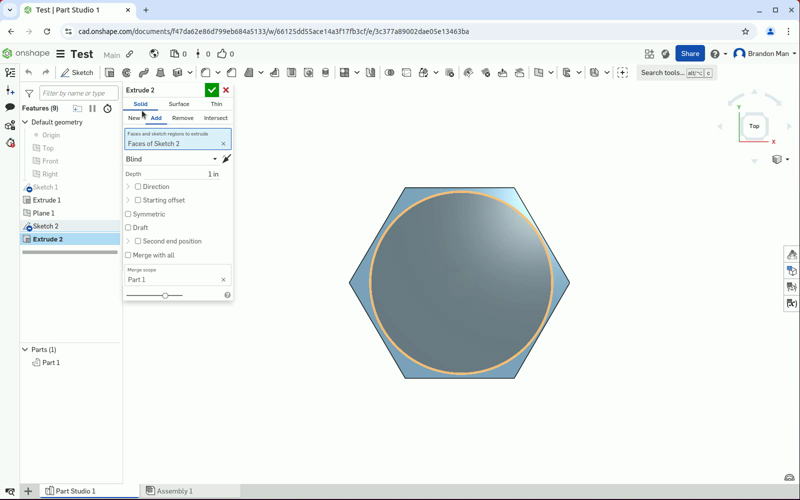
mouse_move(137, 120)
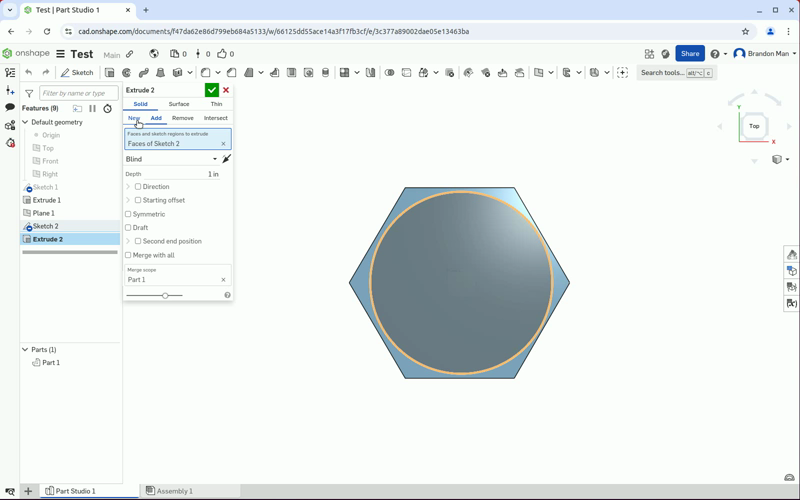
click(137, 120)
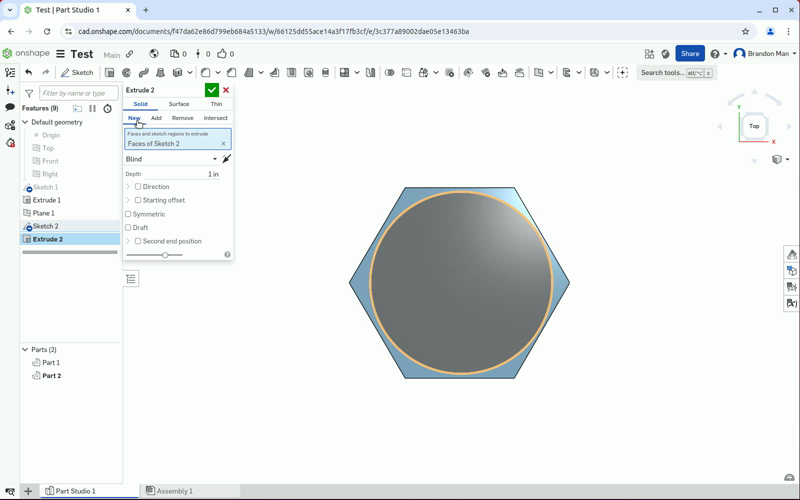
key(tab, 4)
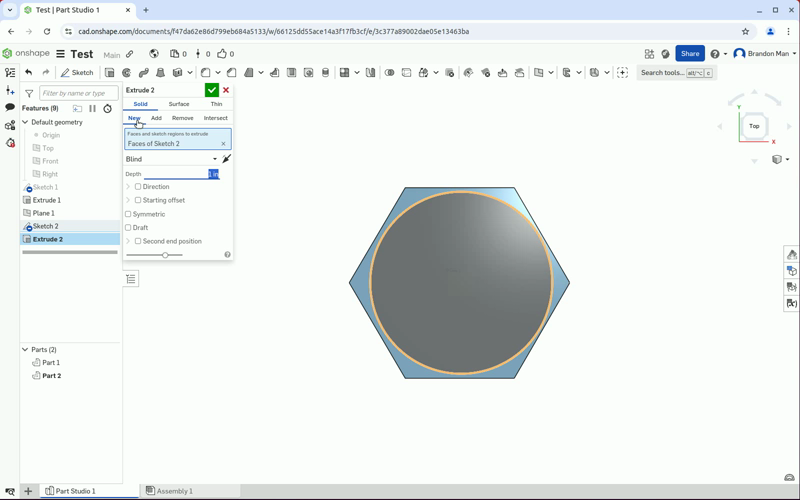
text(7.703)
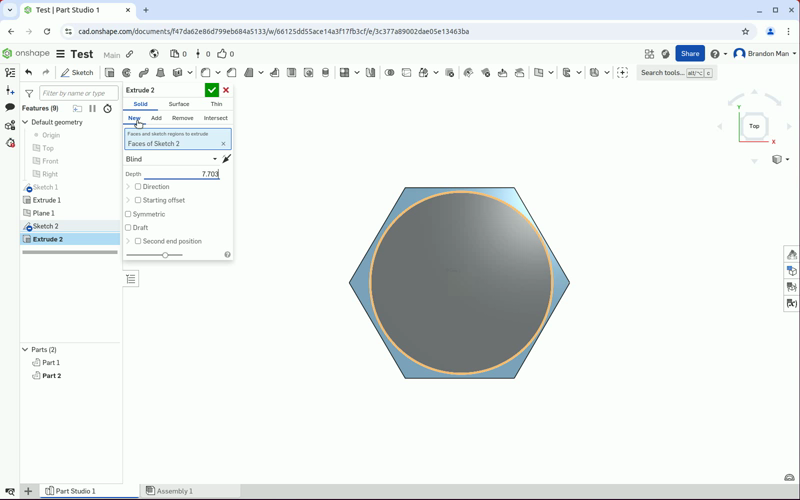
key(enter)
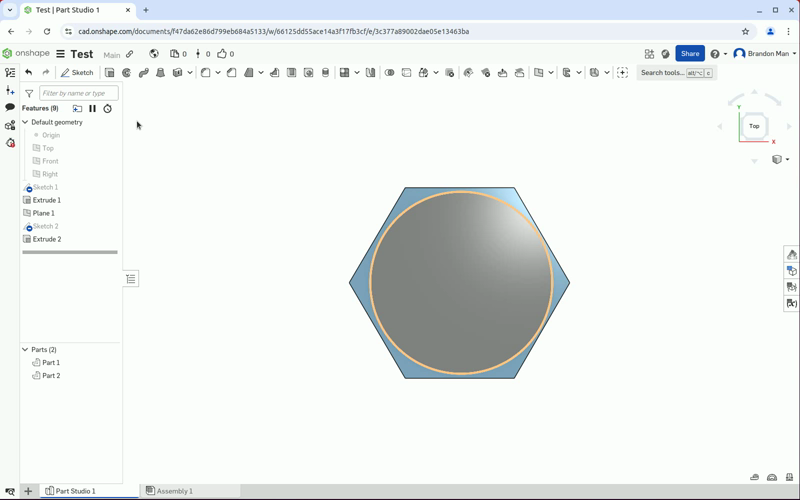
key(shift+h)
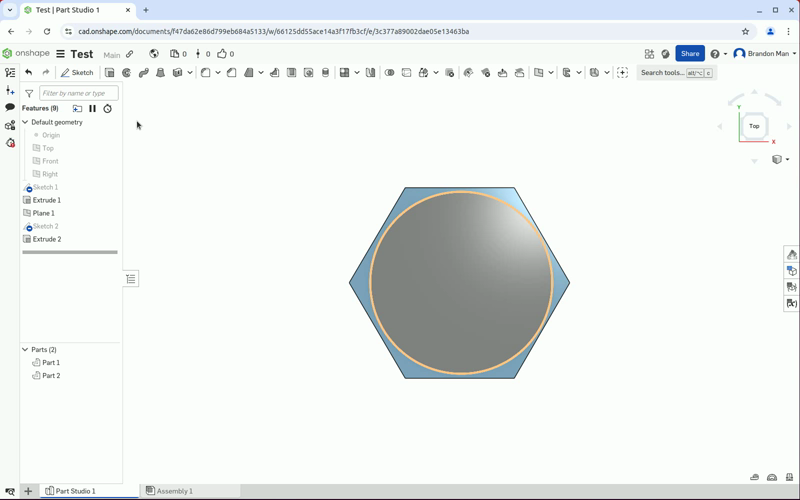
key(shift+h)
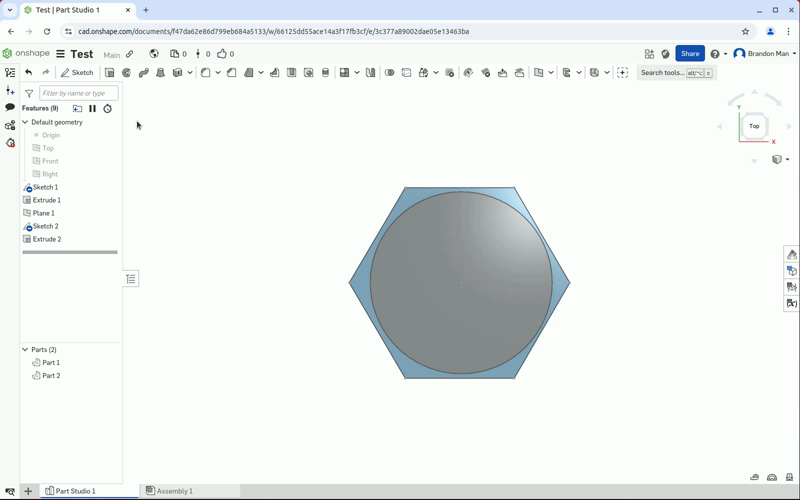
key(shift+7)
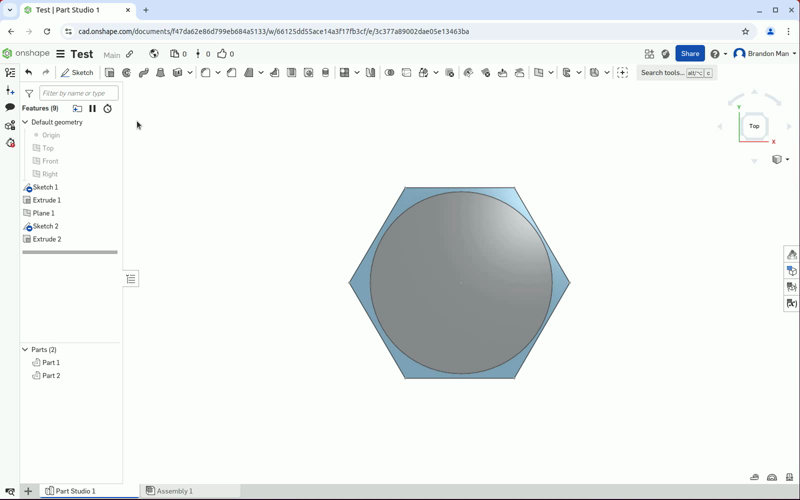
key(up, 3)
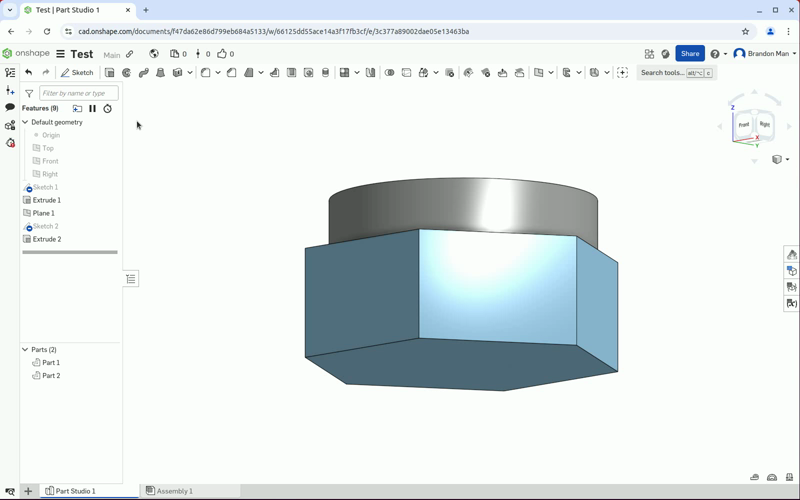
key(left, 3)
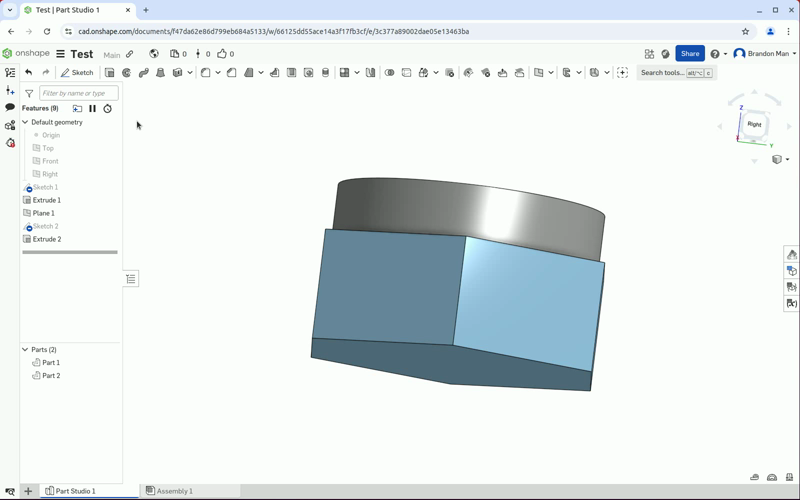
key(right, 3)
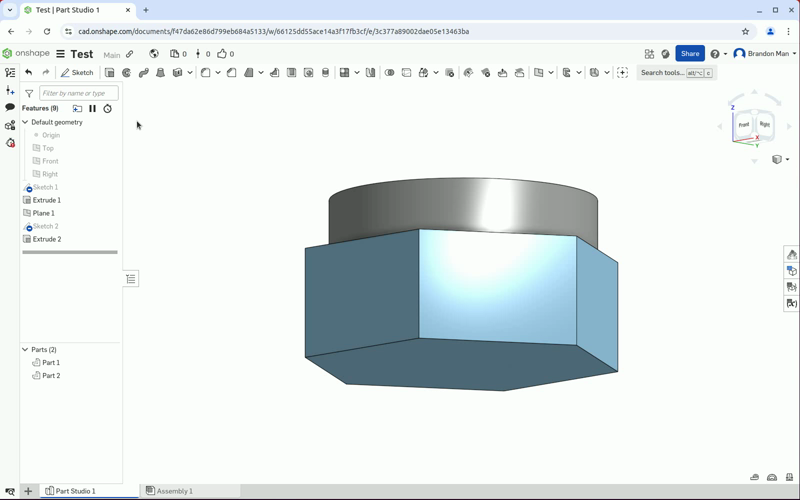
key(down, 3)
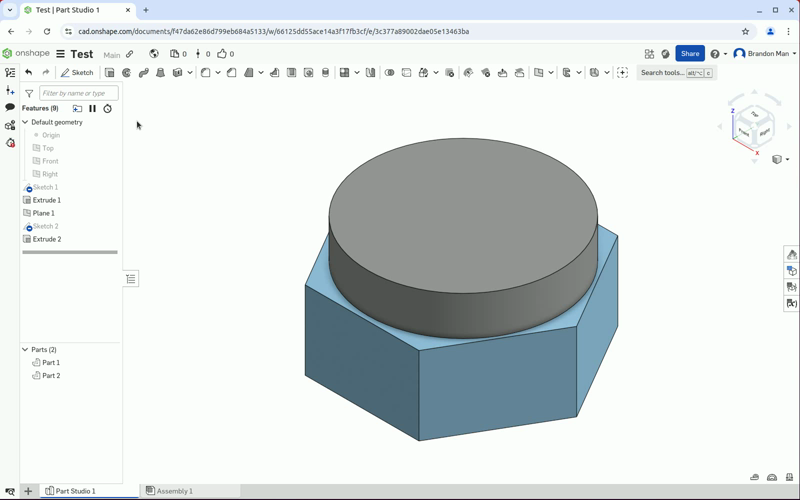
mouse_move(73, 189)
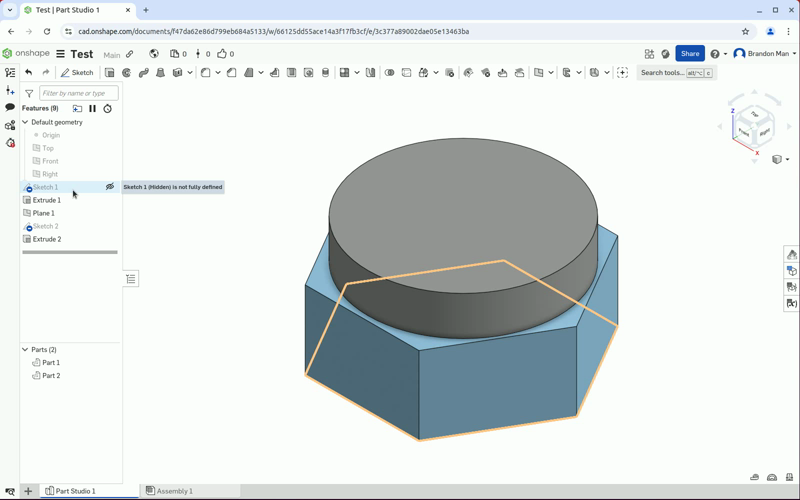
click(73, 189)